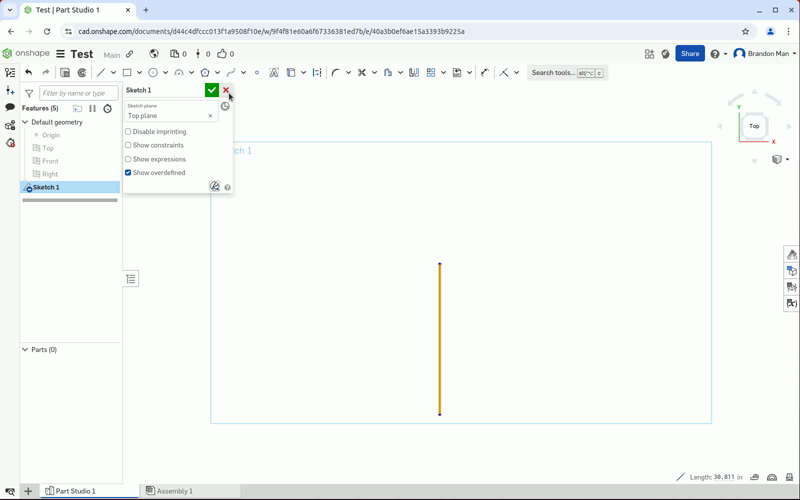
key(shift+h)
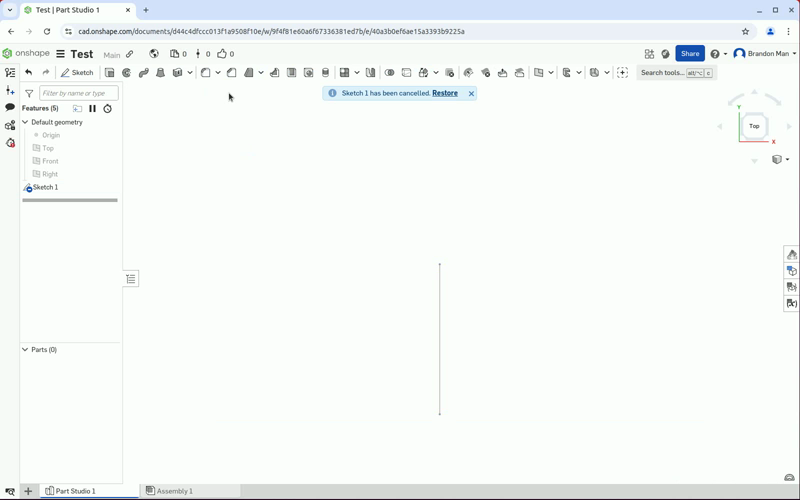
key(shift+s)
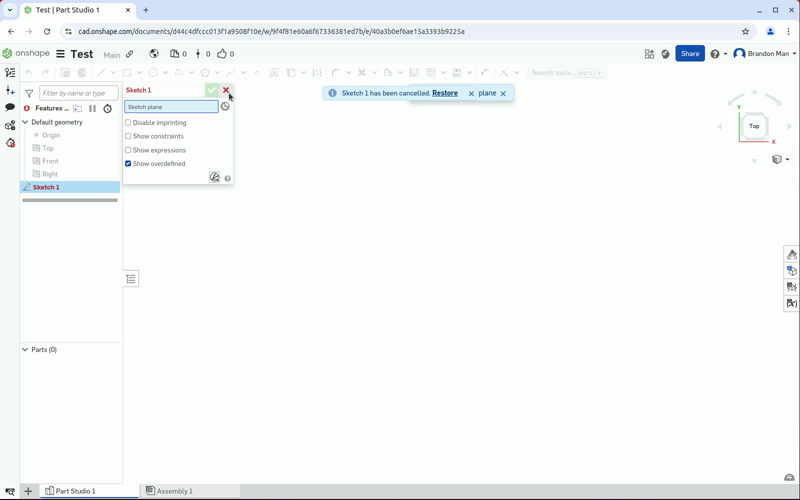
mouse_move(73, 150)
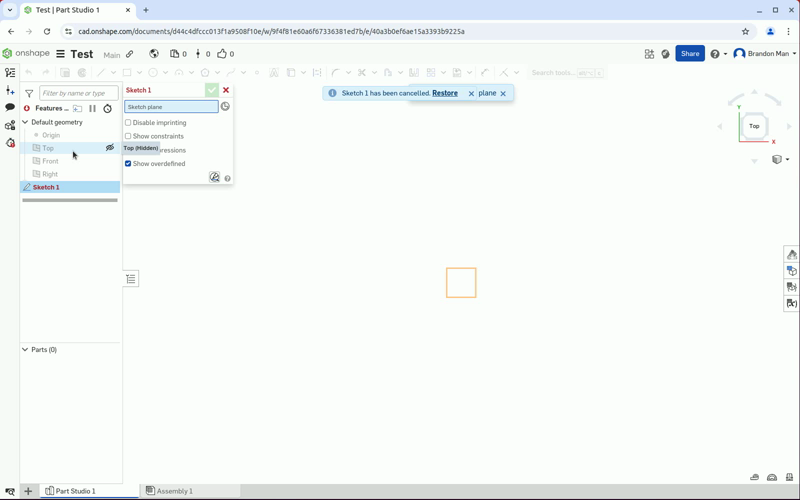
click(73, 150)
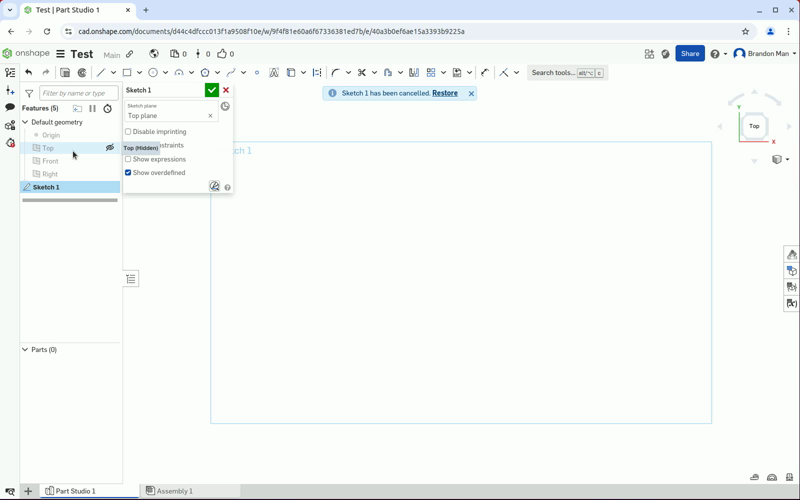
mouse_move(73, 352)
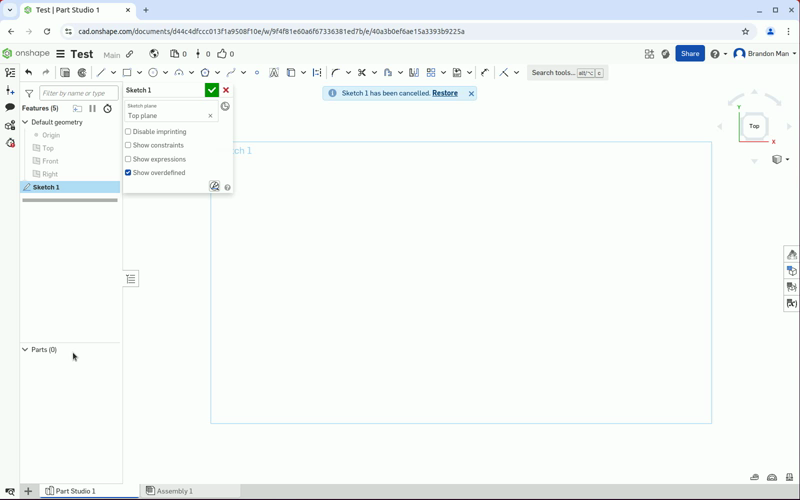
key(y)
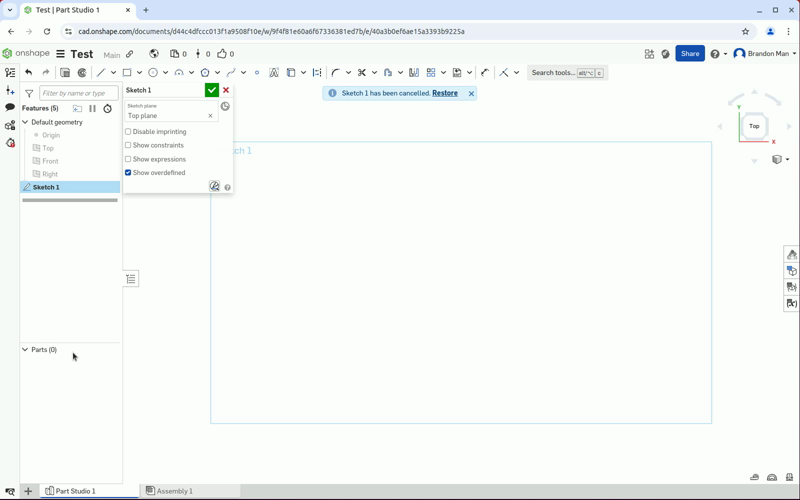
key(l)
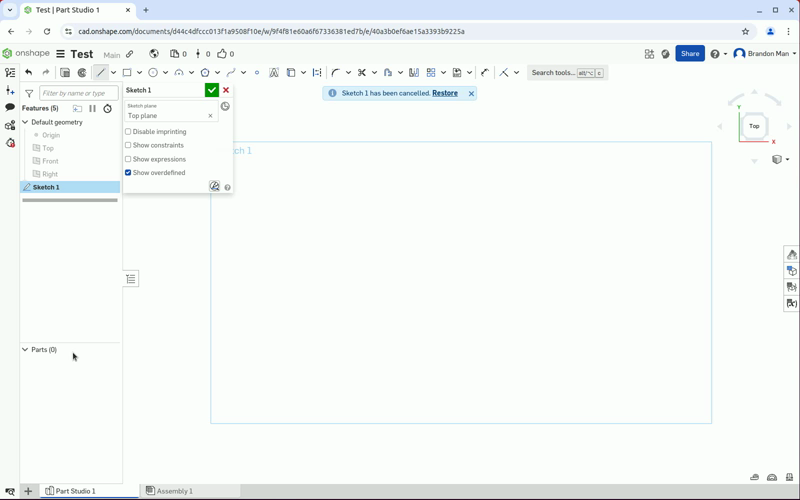
key_down(shift)
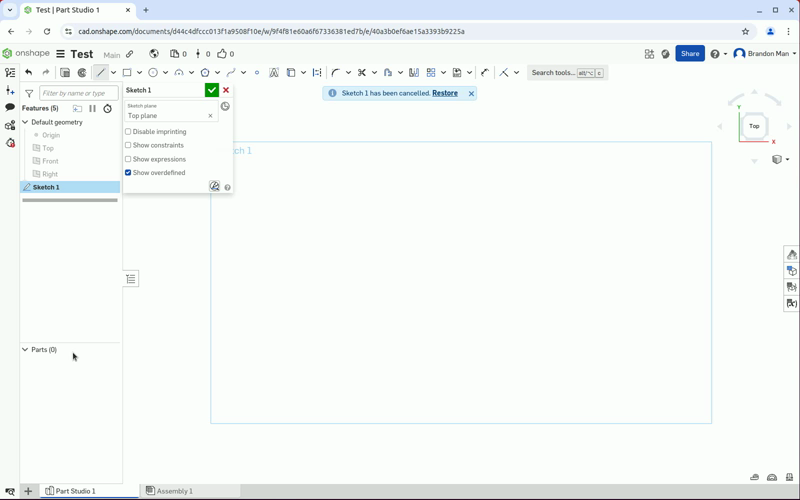
mouse_move(404, 339)
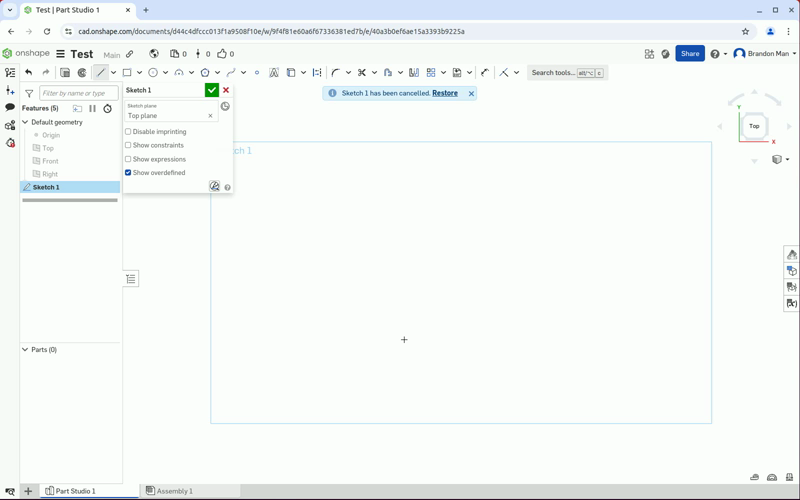
click(404, 339)
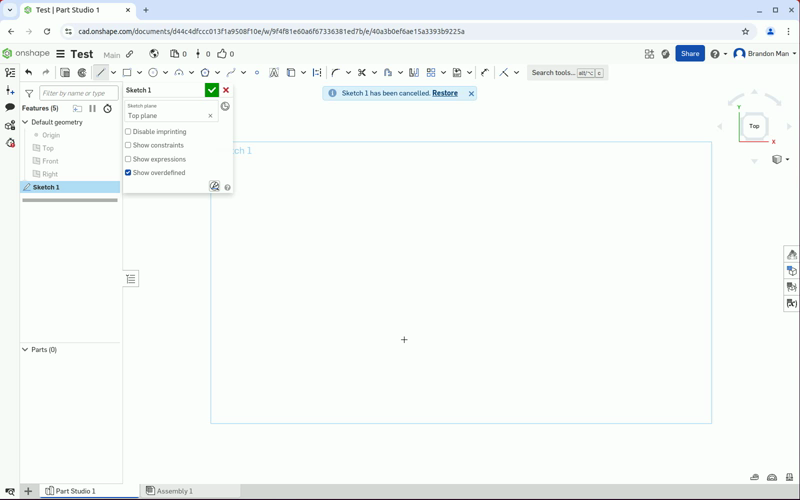
key_up(shift)
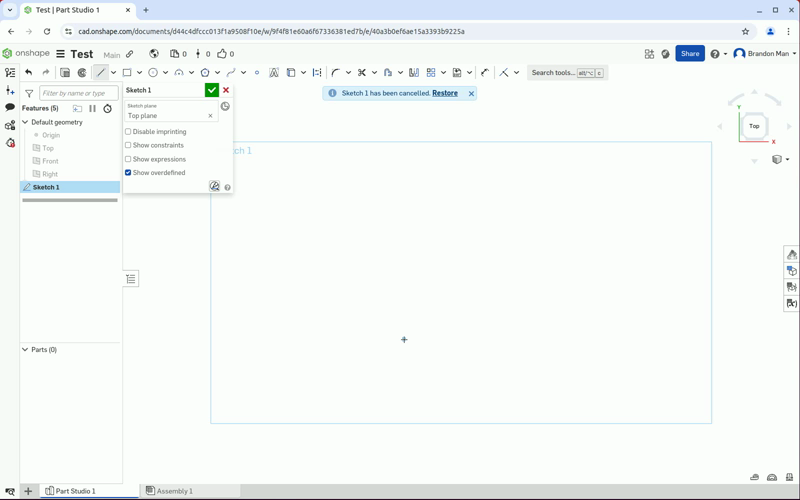
key_down(shift)
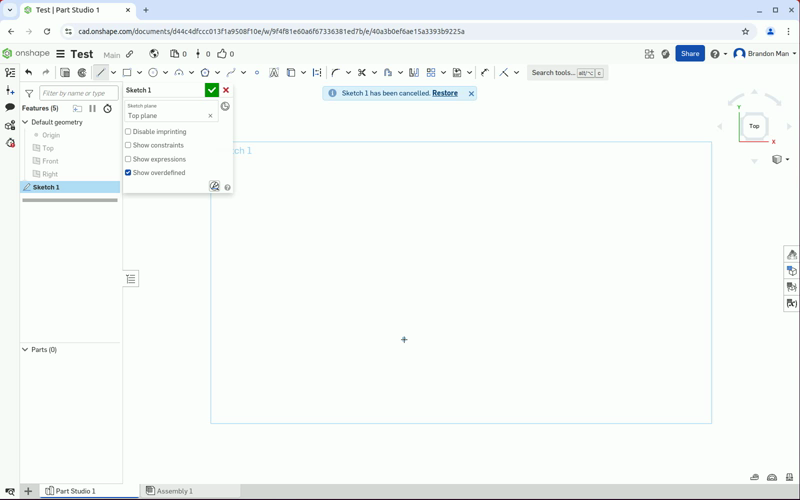
mouse_move(516, 339)
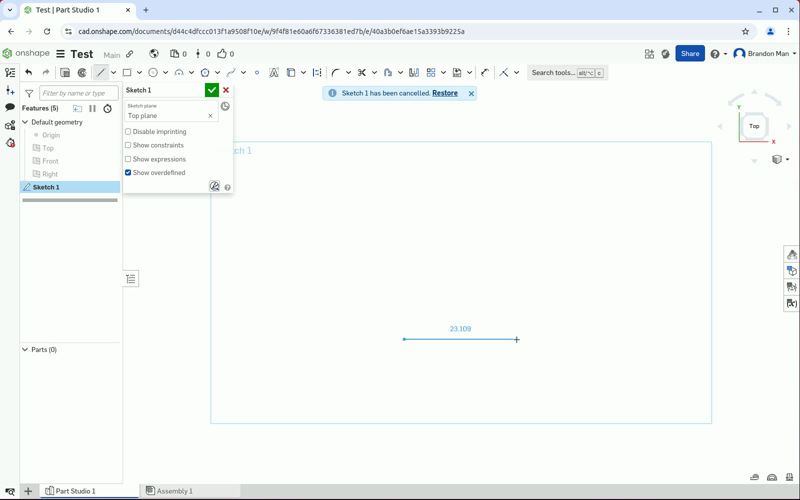
click(516, 339)
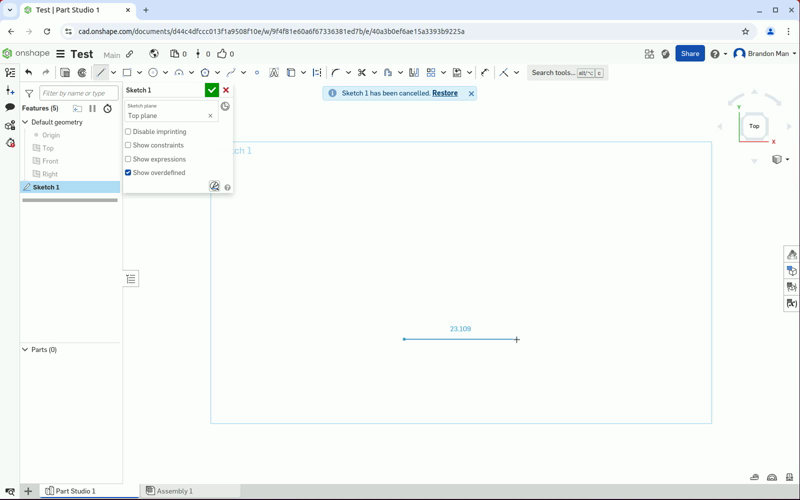
key_up(shift)
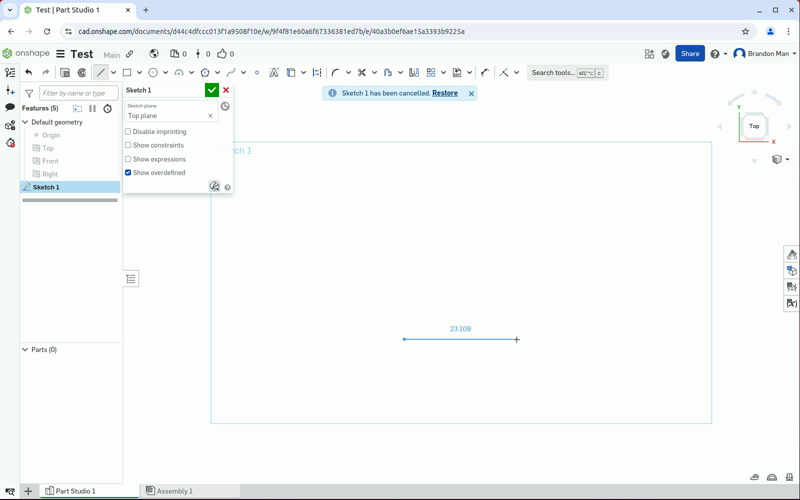
key_down(shift)
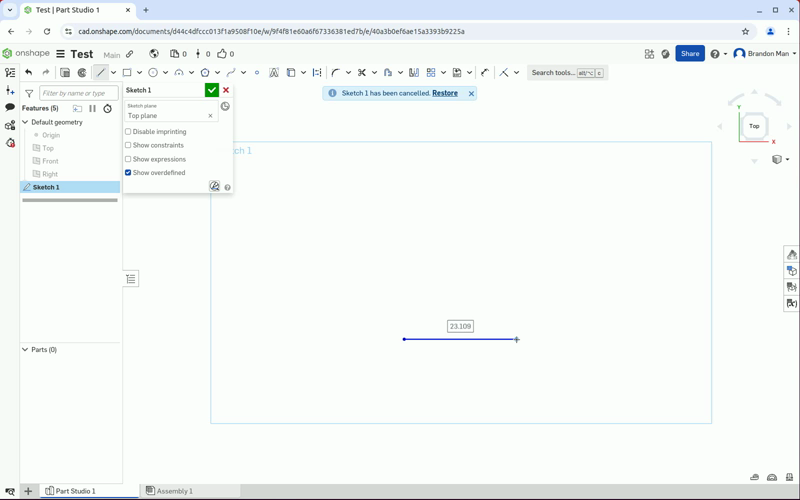
mouse_move(516, 226)
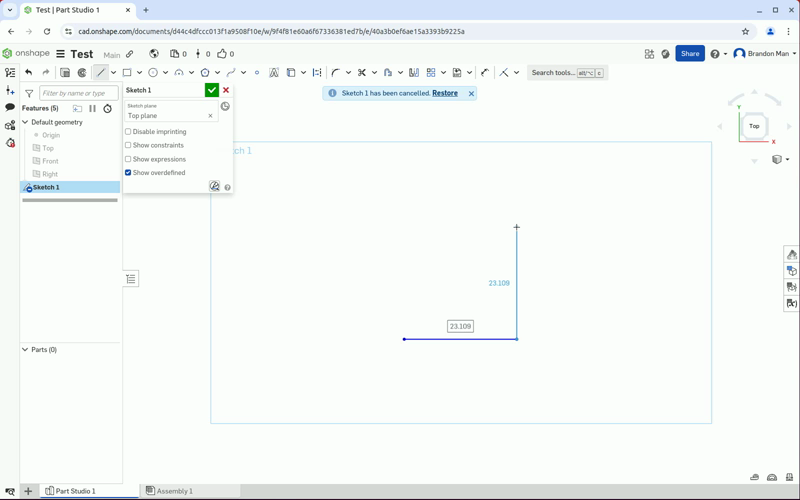
click(516, 226)
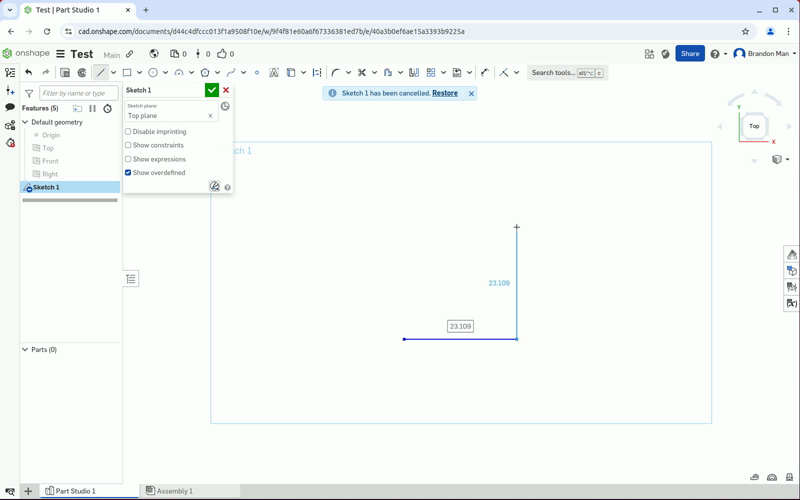
key_up(shift)
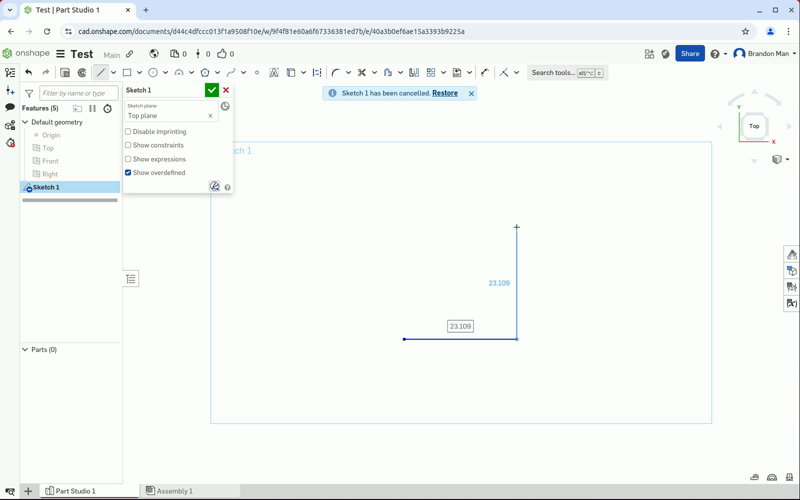
key_down(shift)
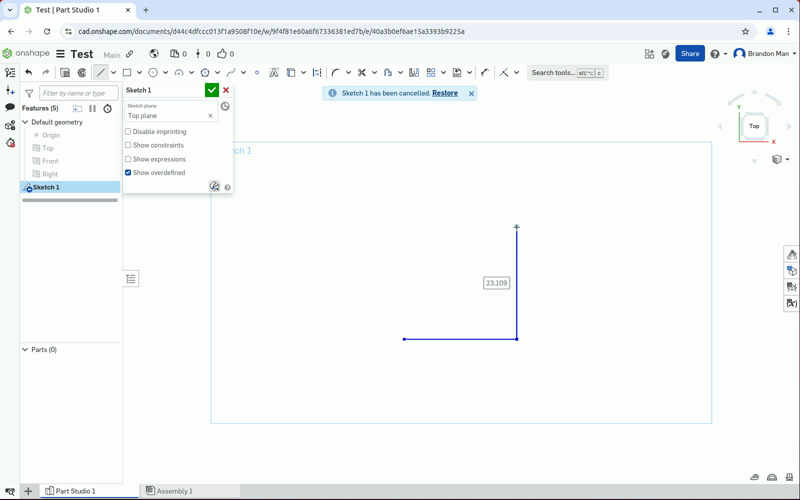
mouse_move(404, 226)
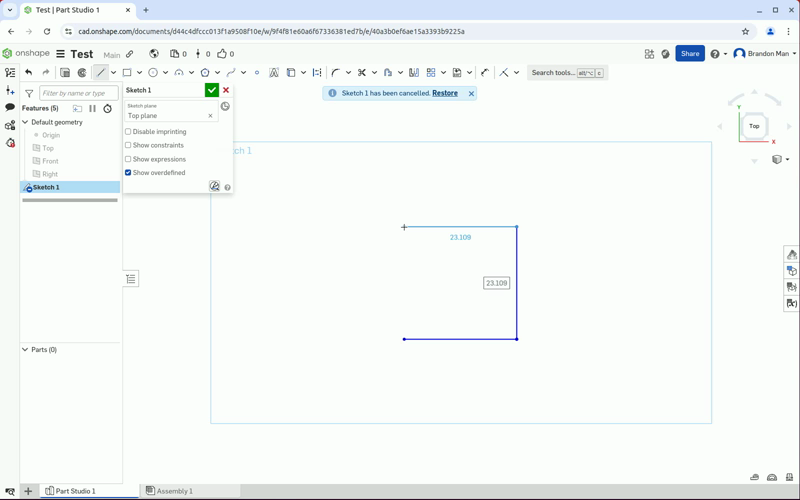
click(404, 226)
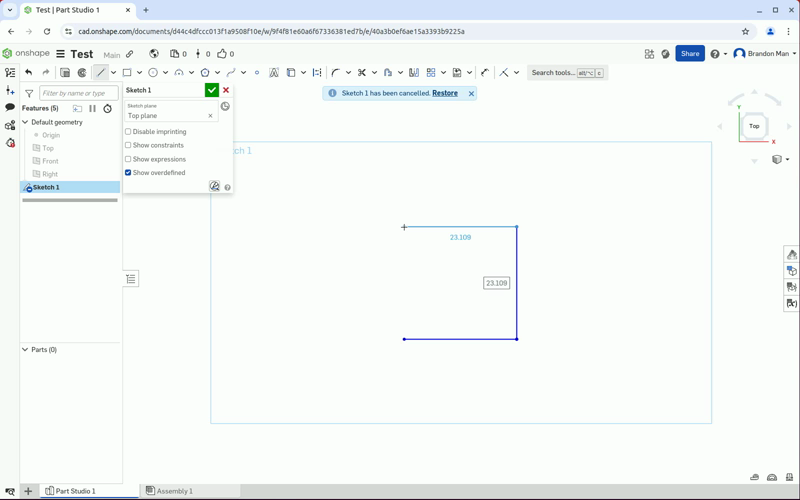
key_up(shift)
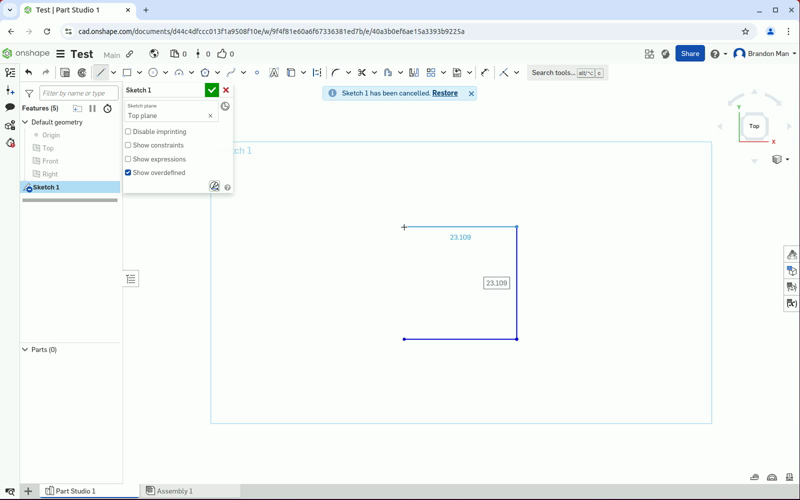
key_down(shift)
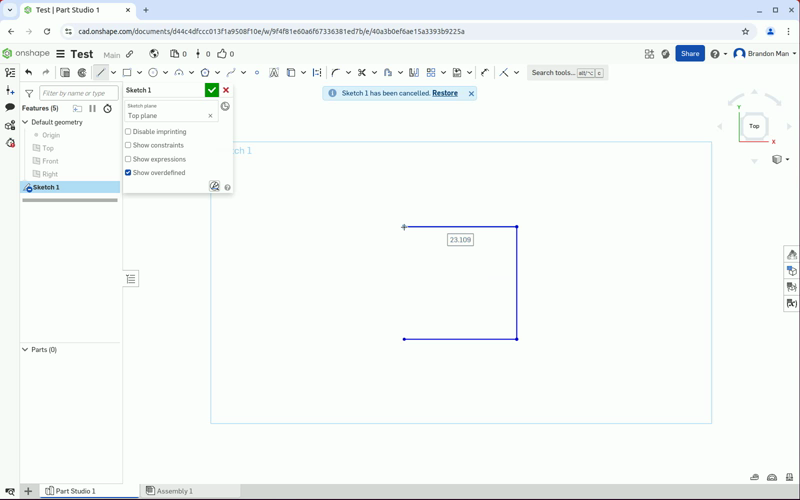
mouse_move(404, 339)
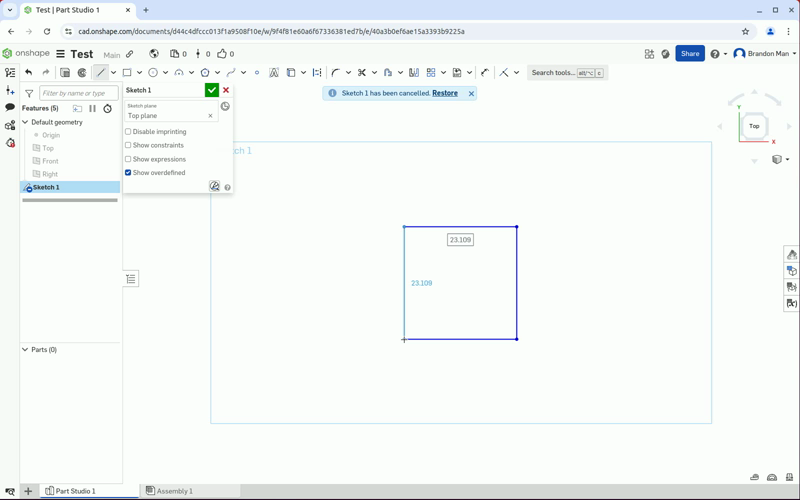
key_up(shift)
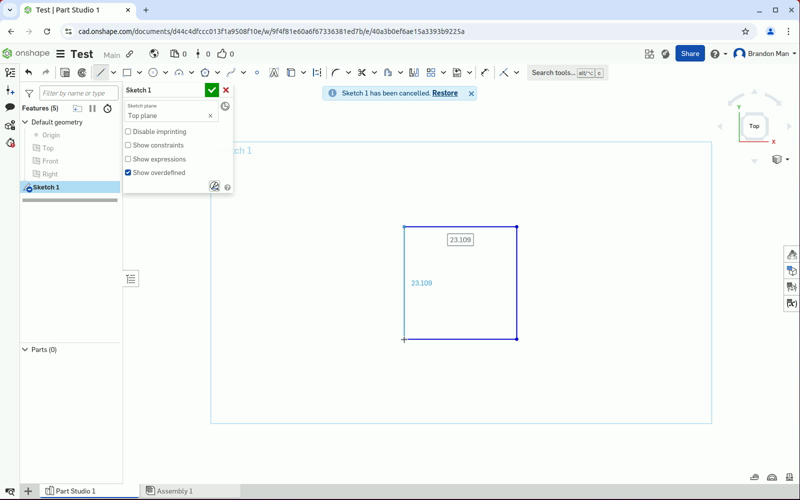
click(404, 339)
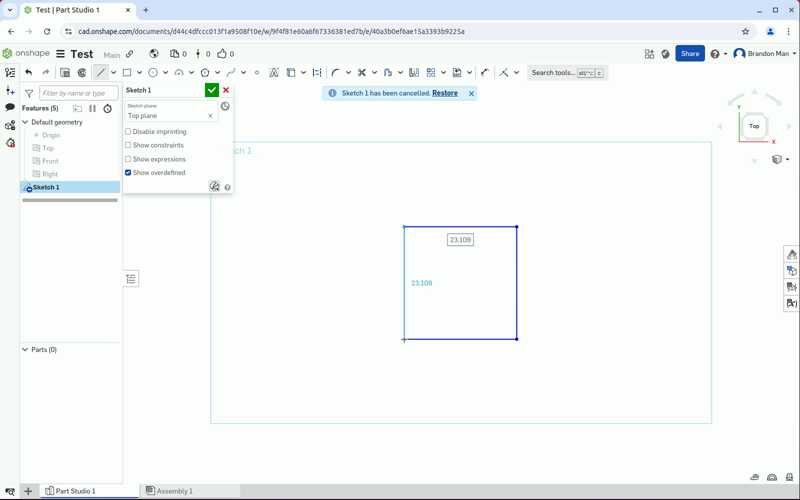
key(esc)
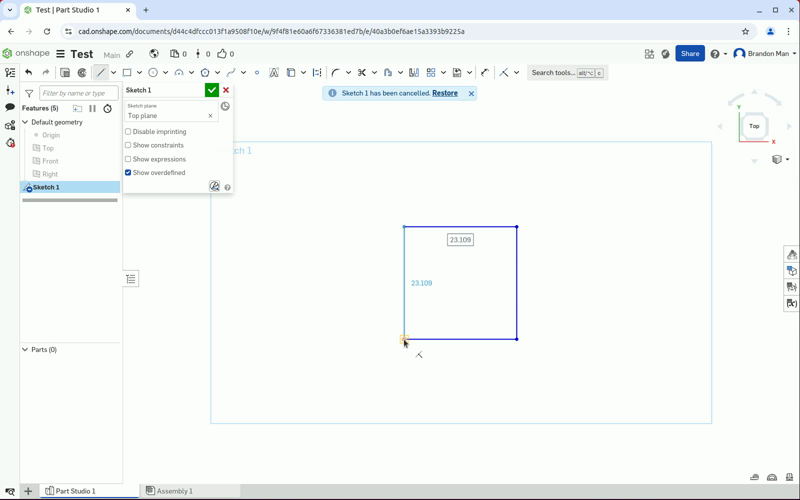
mouse_move(454, 273)
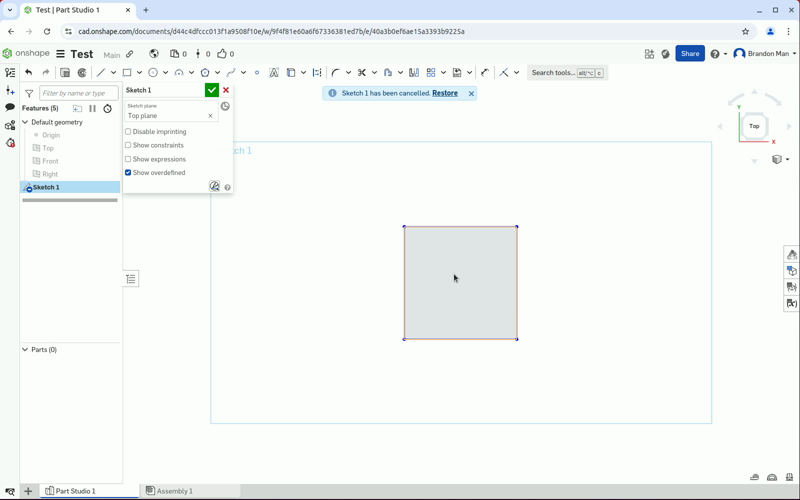
click(454, 273)
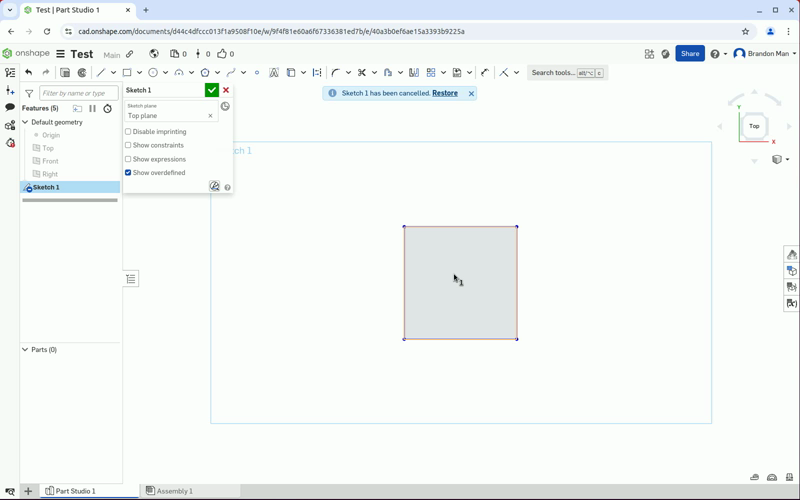
mouse_move(73, 352)
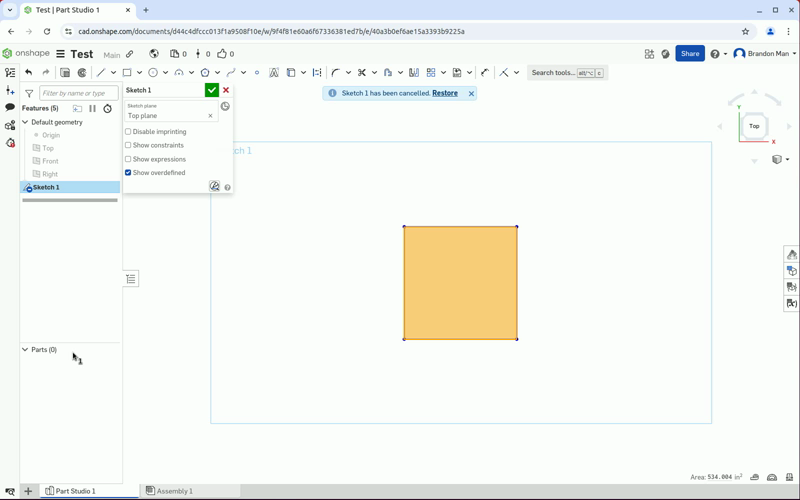
key(shift+y)
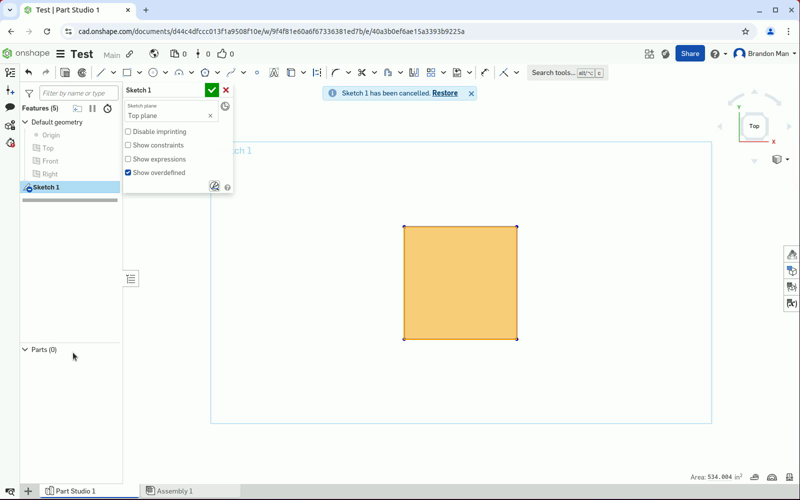
key(shift+e)
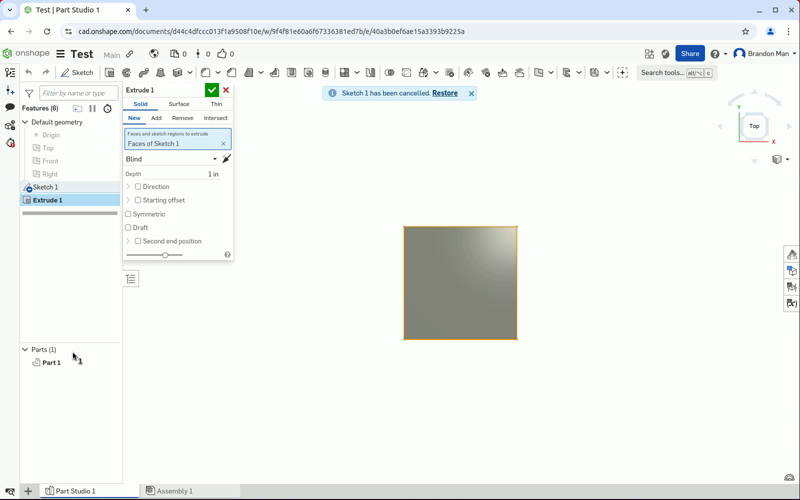
mouse_move(143, 106)
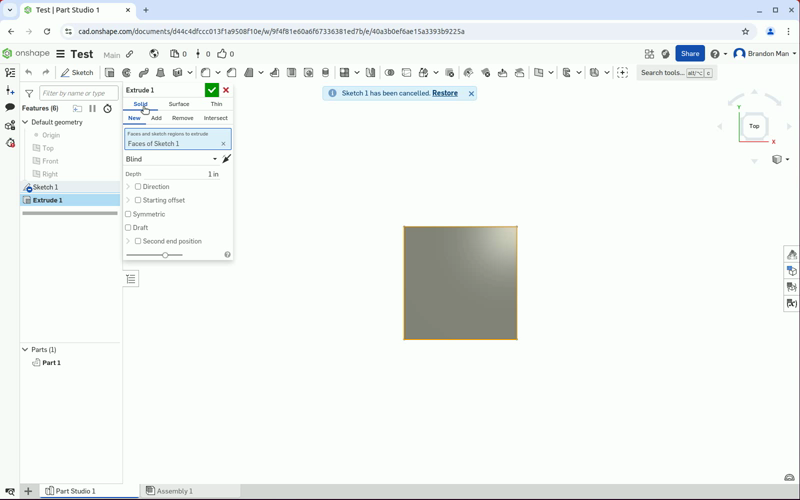
click(143, 106)
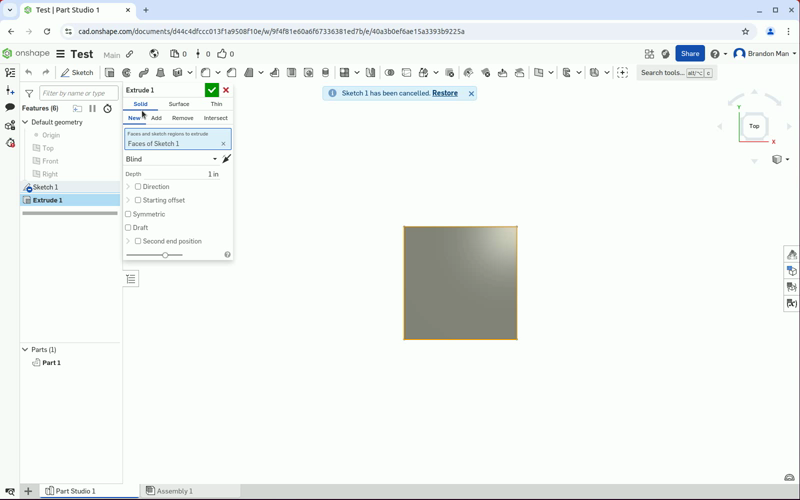
mouse_move(137, 120)
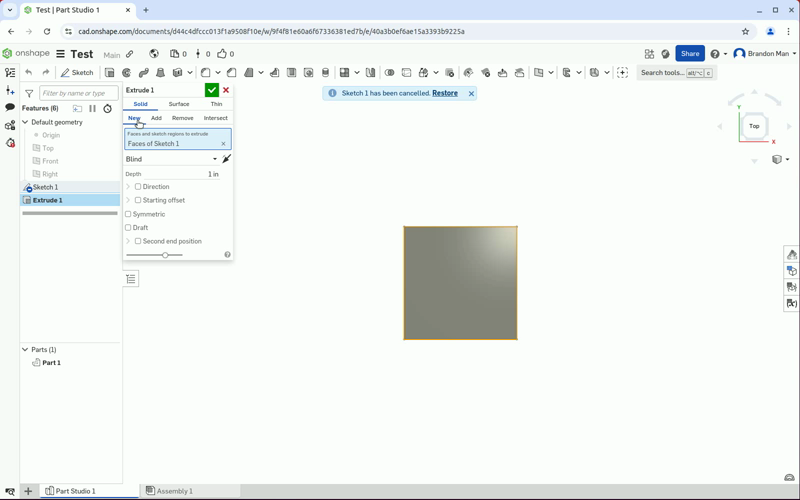
click(137, 120)
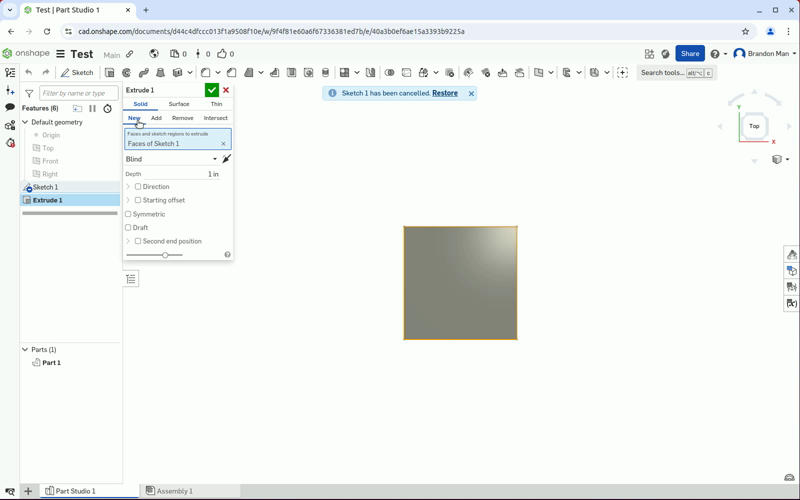
key(tab, 4)
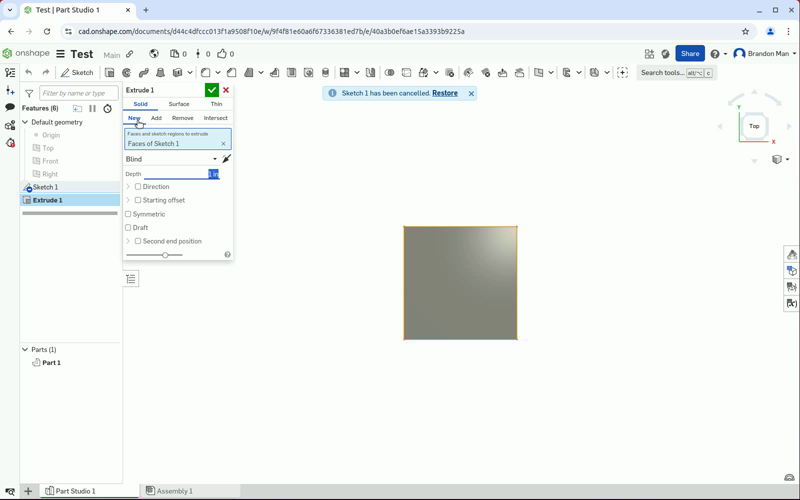
text(23.108)
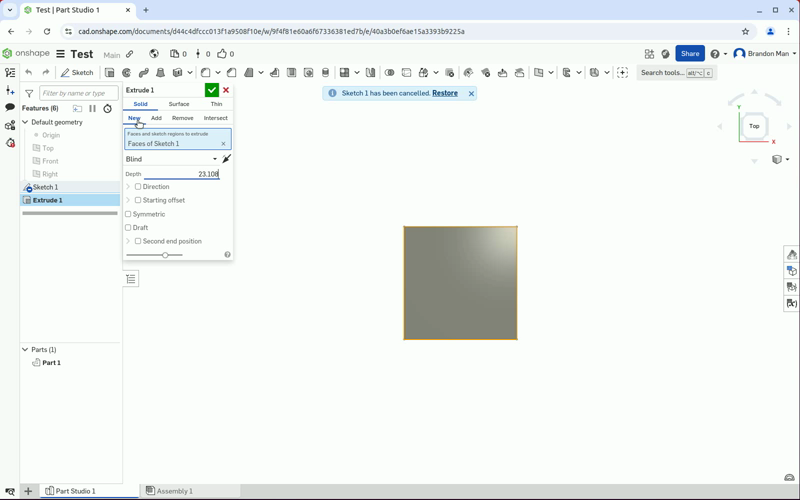
key(enter)
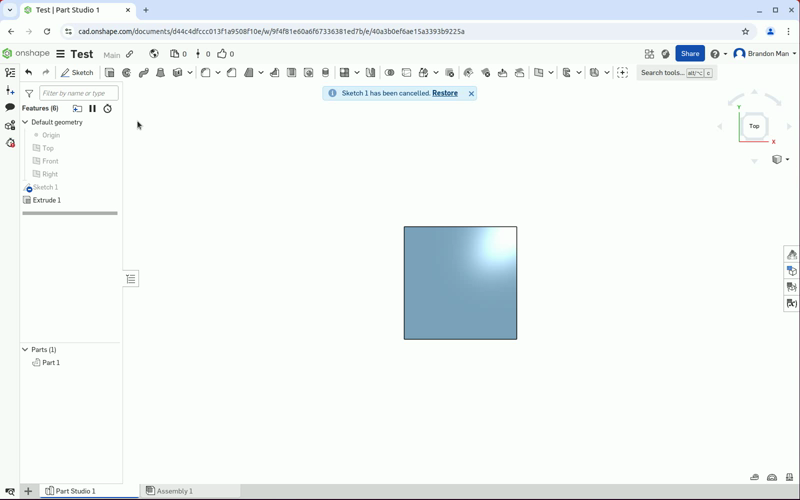
key(shift+h)
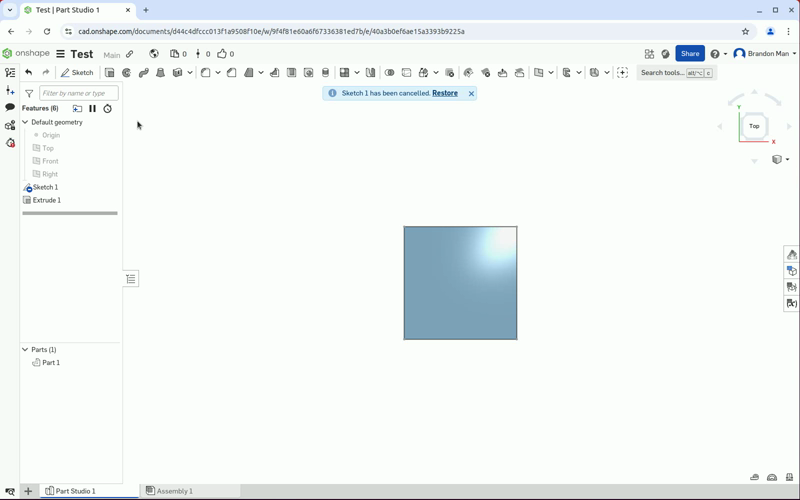
key(shift+h)
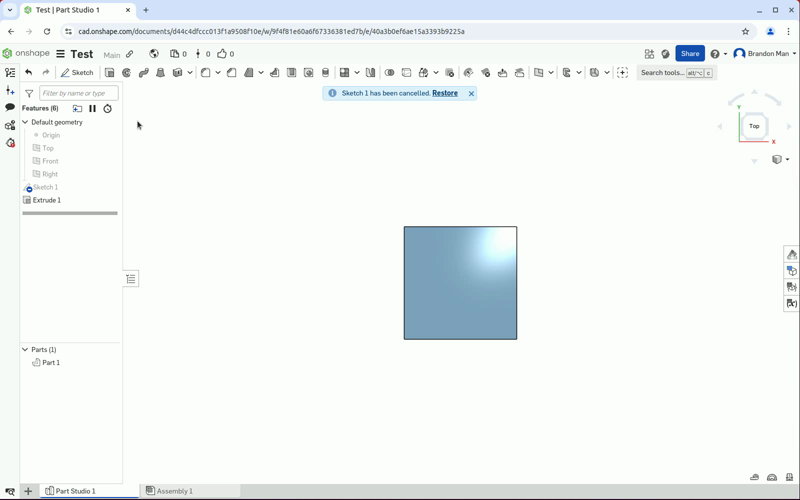
mouse_move(73, 189)
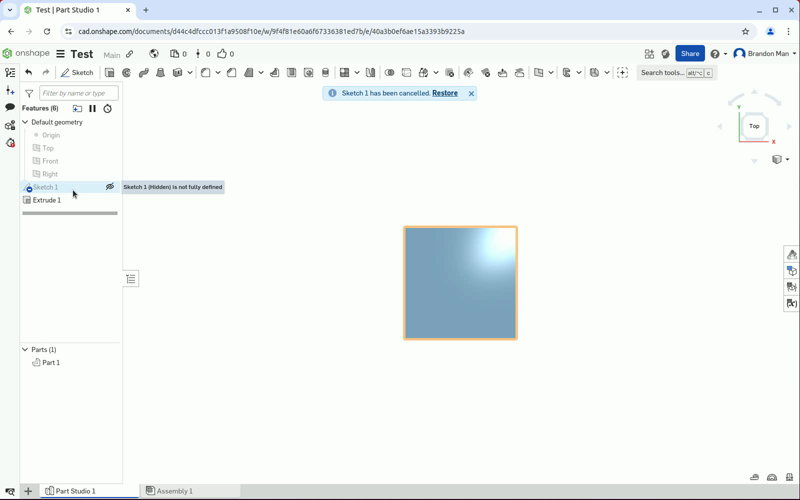
click(73, 189)
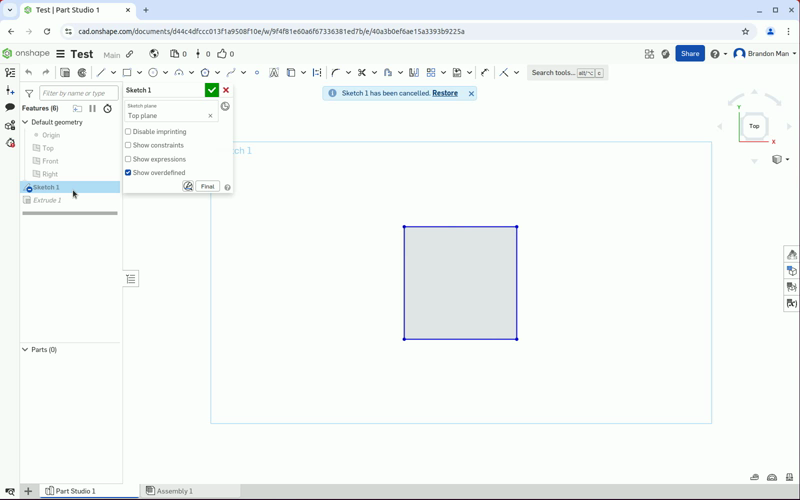
mouse_move(229, 92)
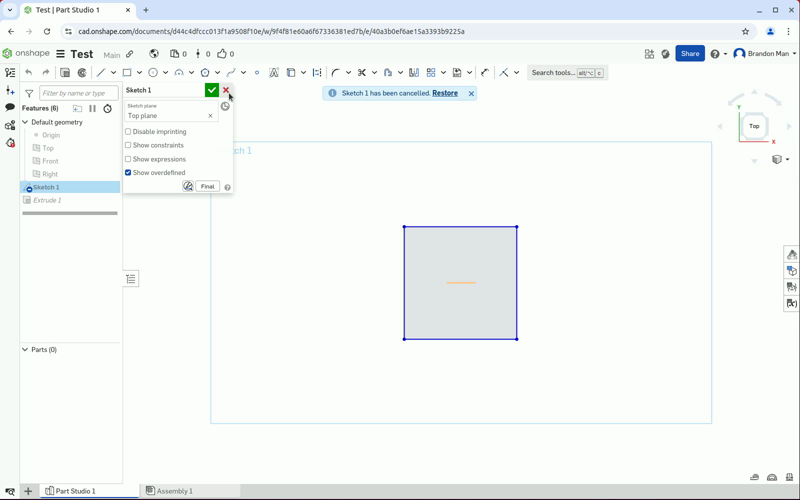
click(229, 92)
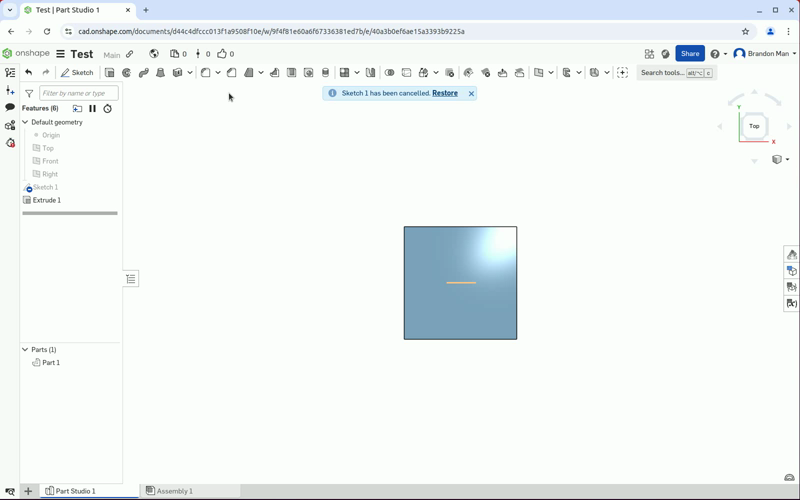
mouse_move(541, 75)
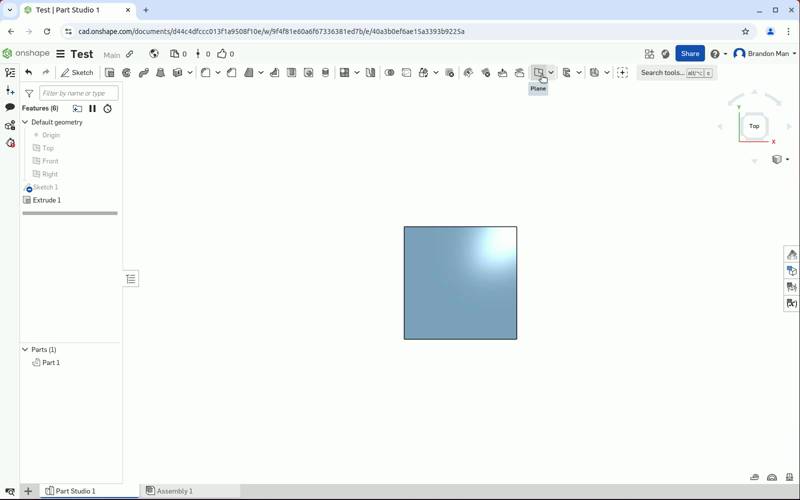
click(541, 75)
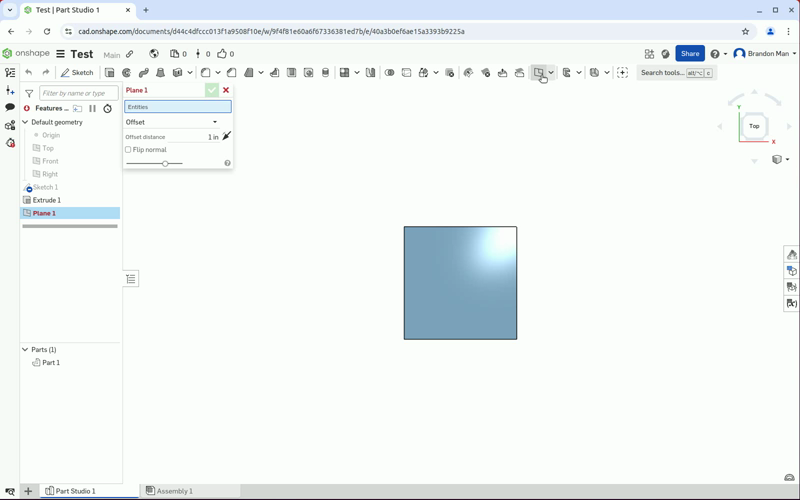
mouse_move(73, 150)
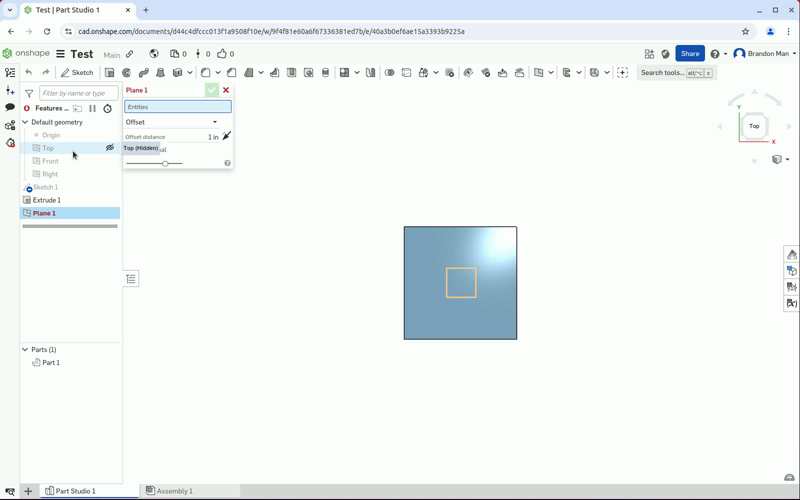
click(73, 150)
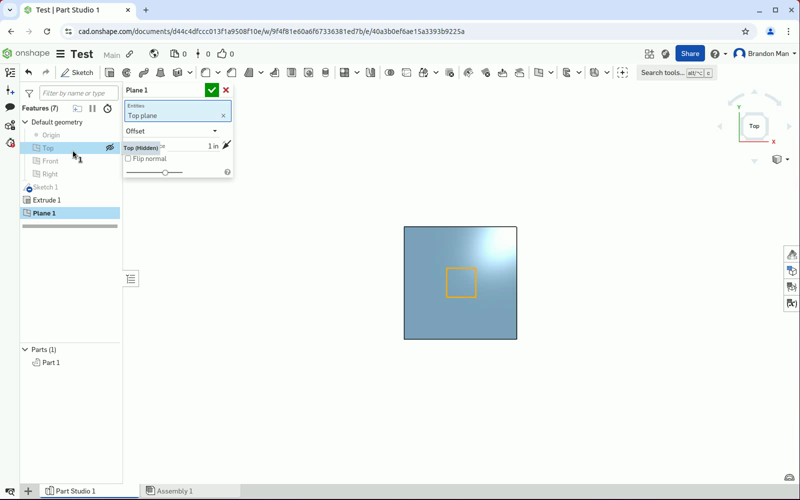
key(tab, 2)
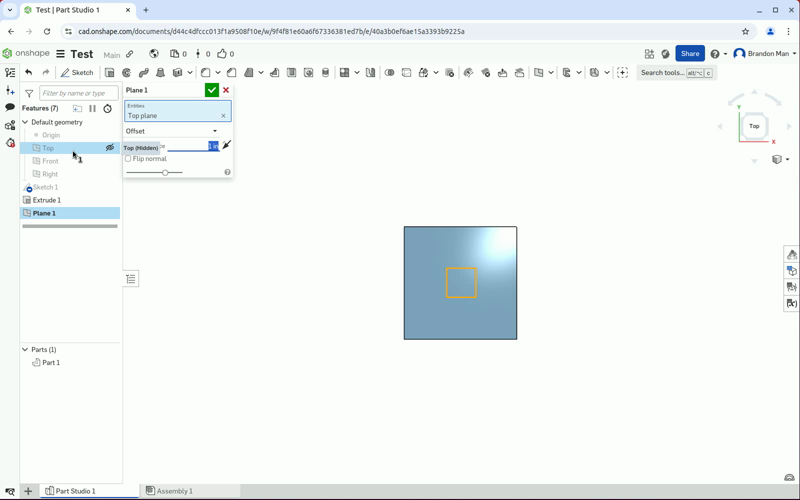
text(23.108)
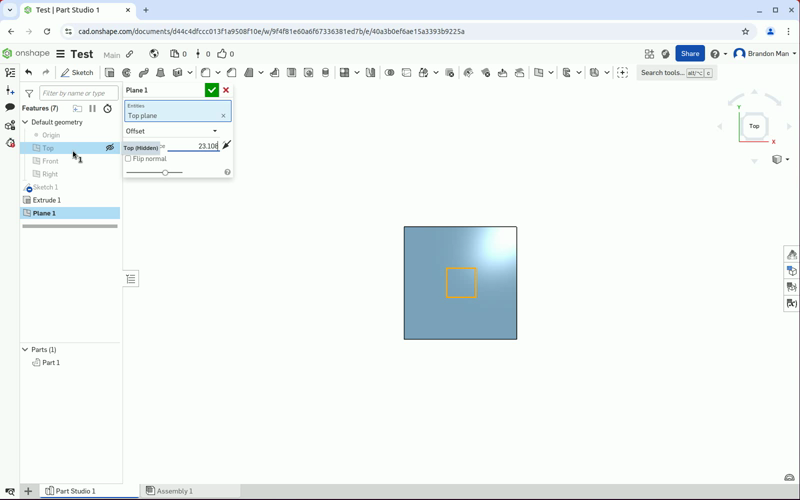
key(enter, 2)
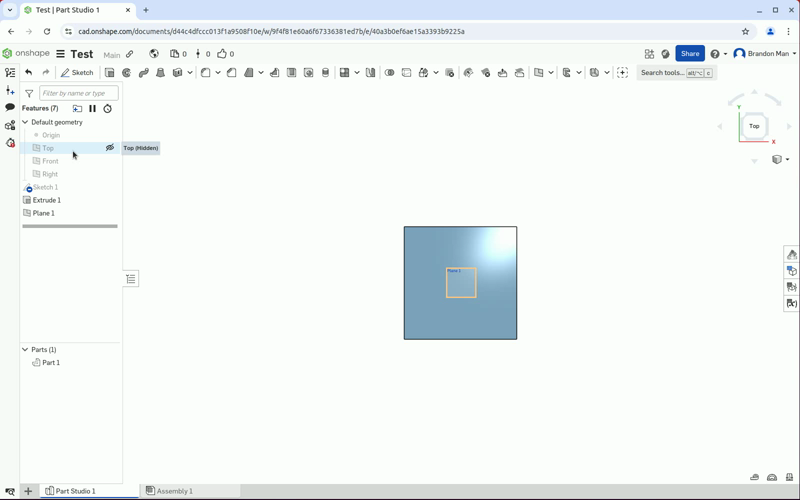
key(shift+s)
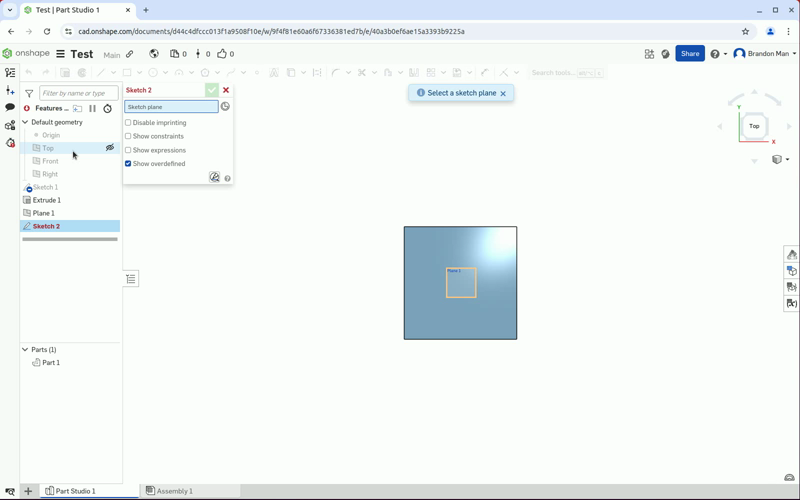
mouse_move(73, 215)
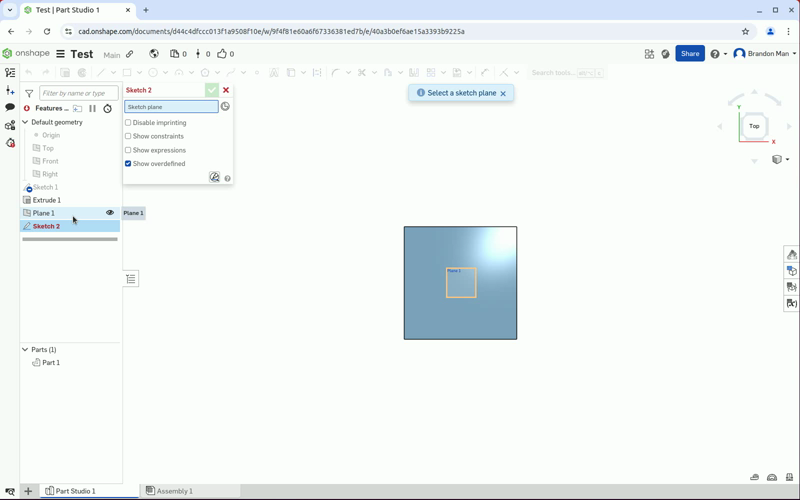
click(73, 215)
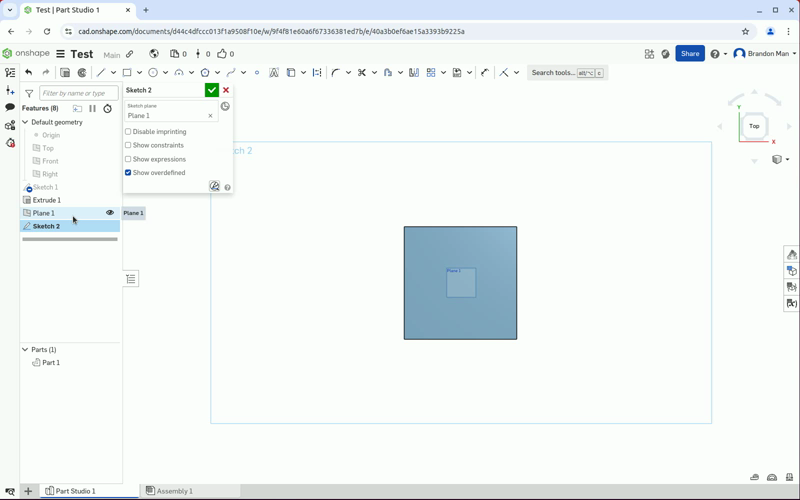
mouse_move(73, 352)
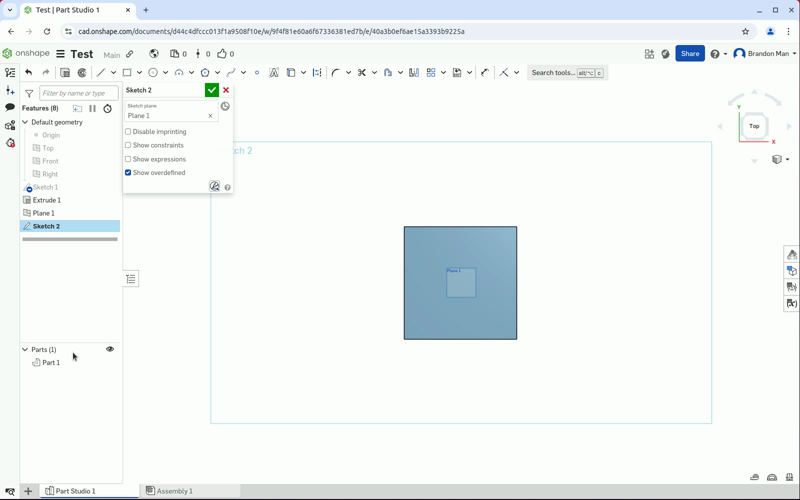
key(y)
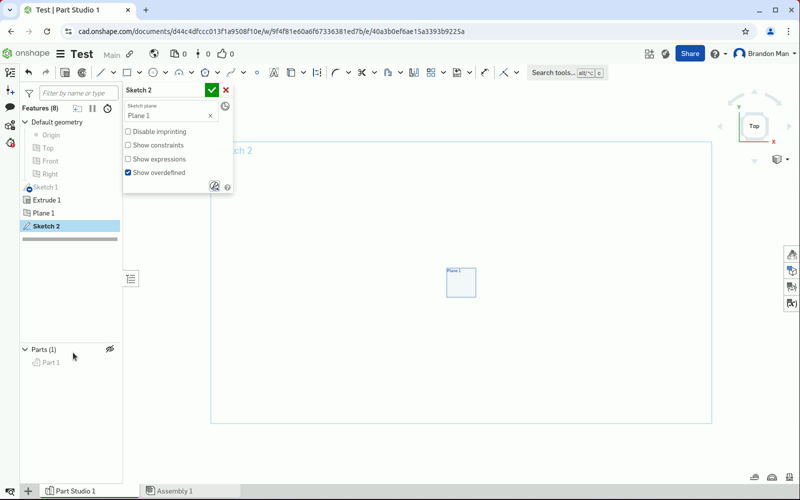
key(l)
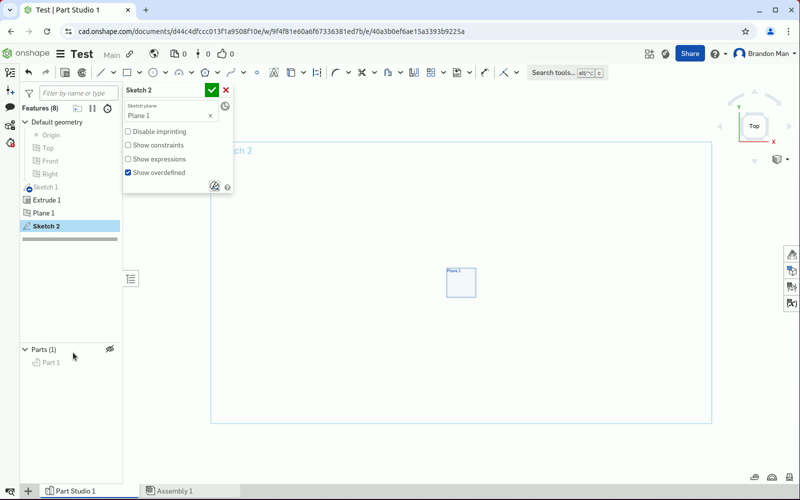
key_down(shift)
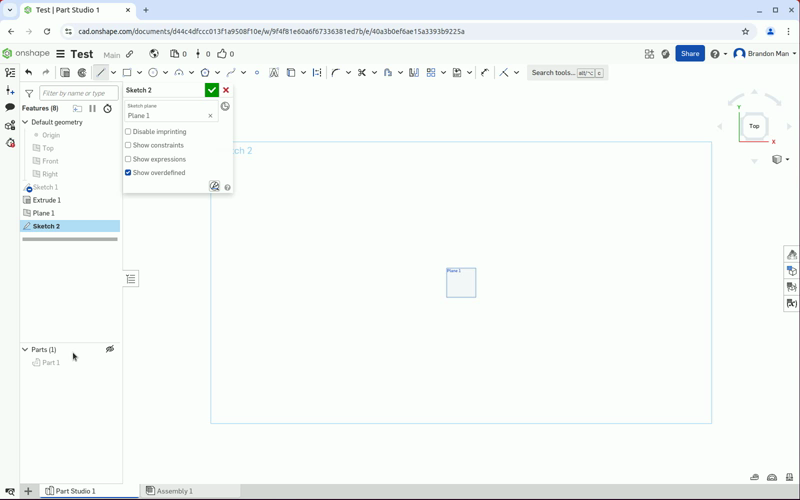
mouse_move(407, 335)
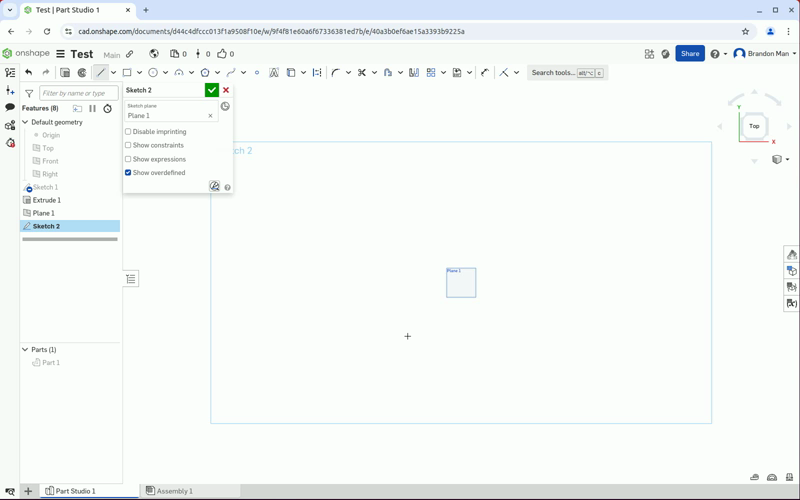
click(407, 335)
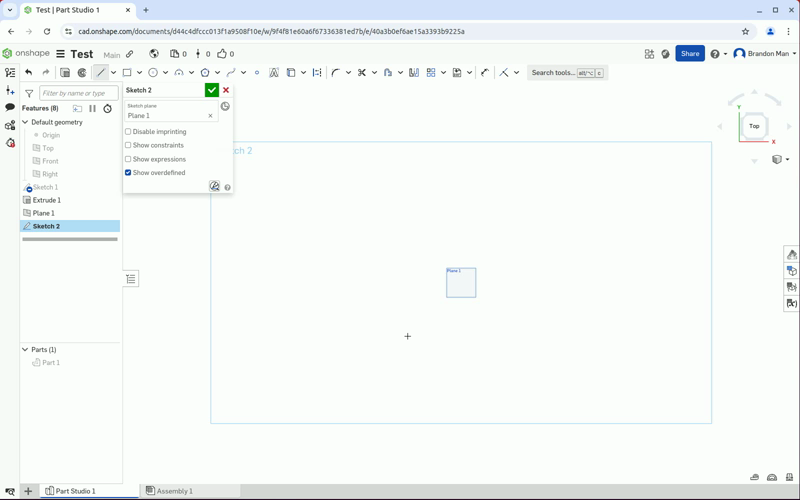
key_up(shift)
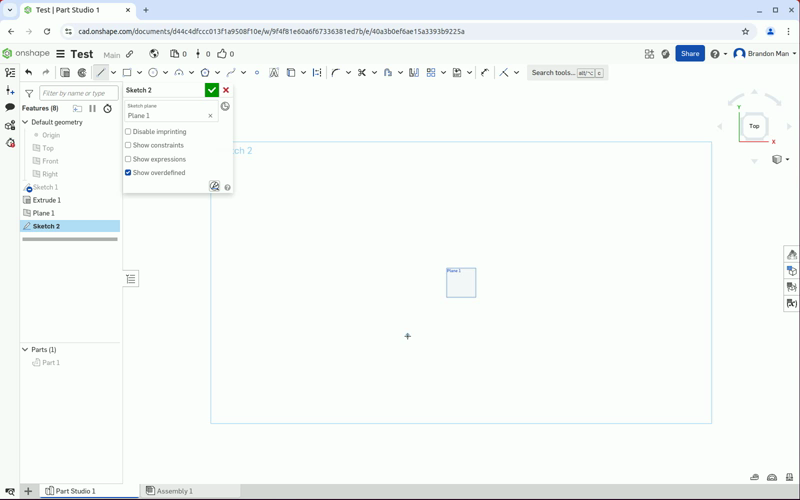
key_down(shift)
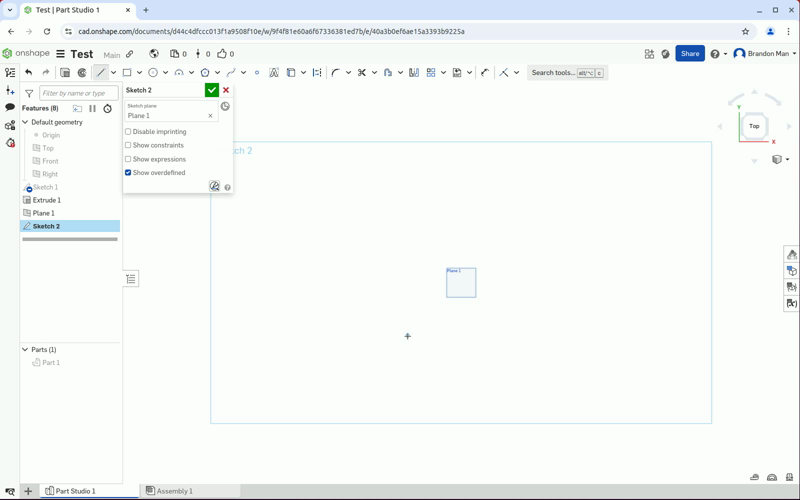
mouse_move(513, 335)
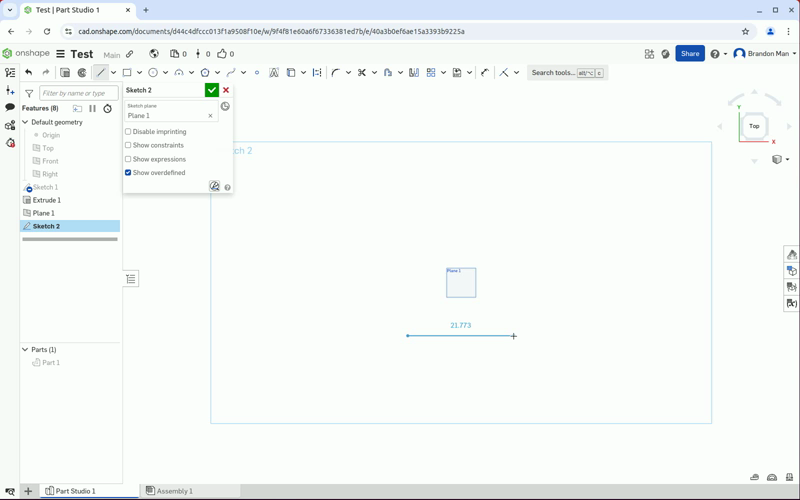
click(513, 335)
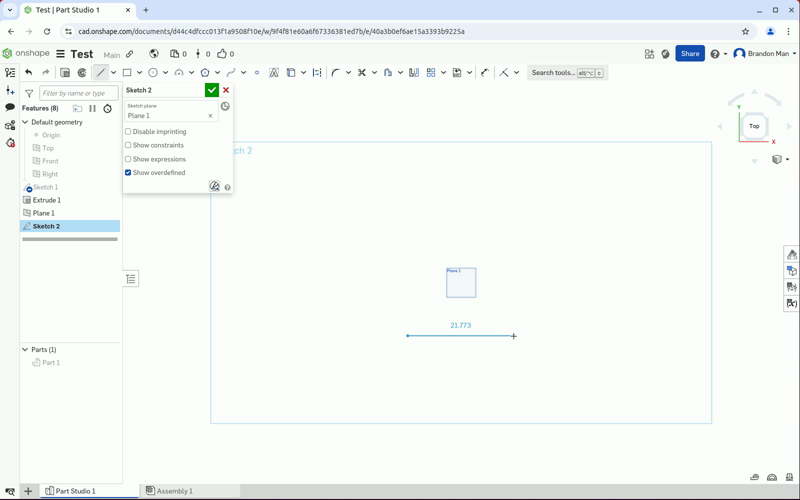
key_up(shift)
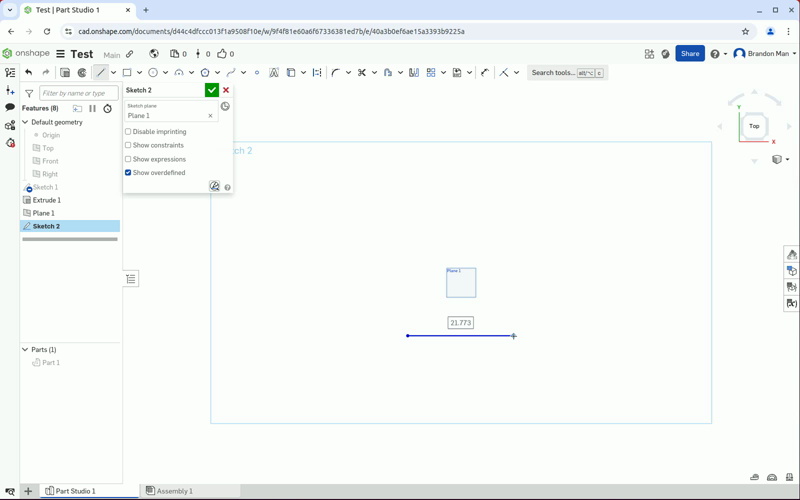
key_down(shift)
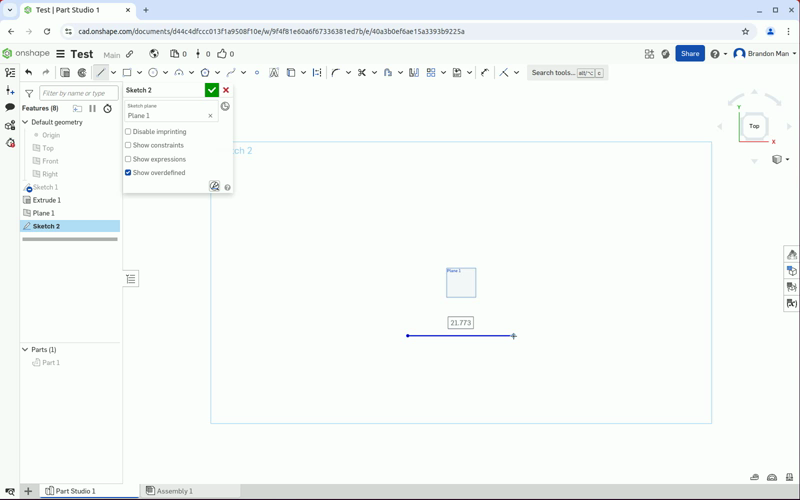
mouse_move(513, 230)
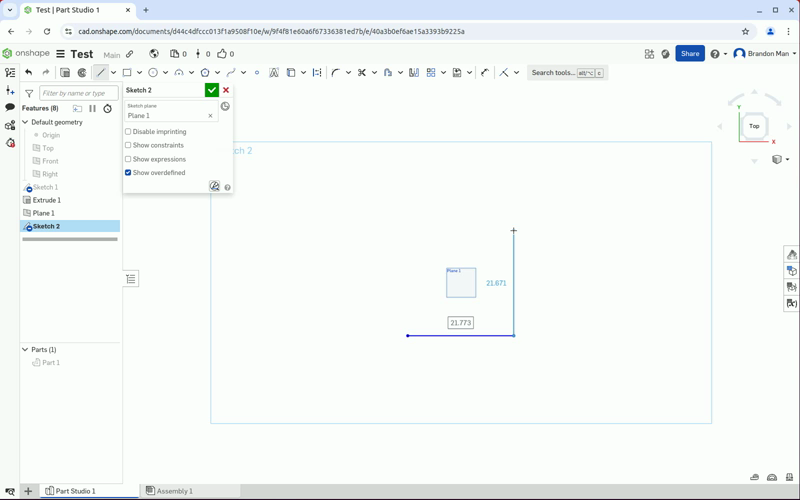
click(513, 230)
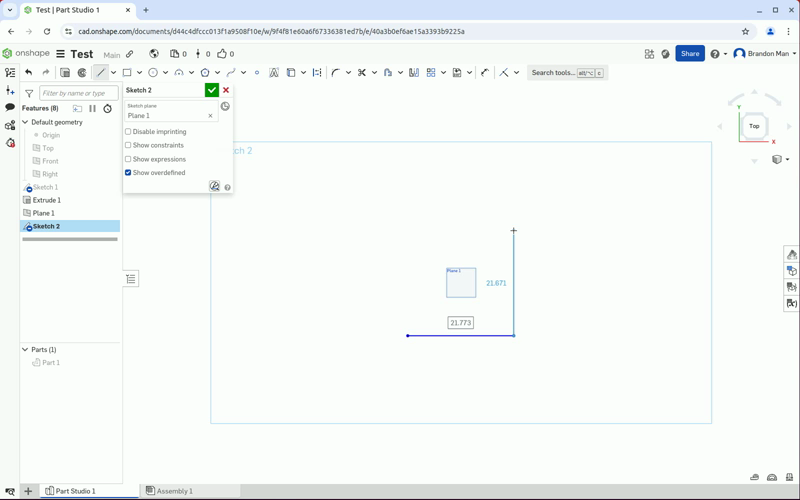
key_up(shift)
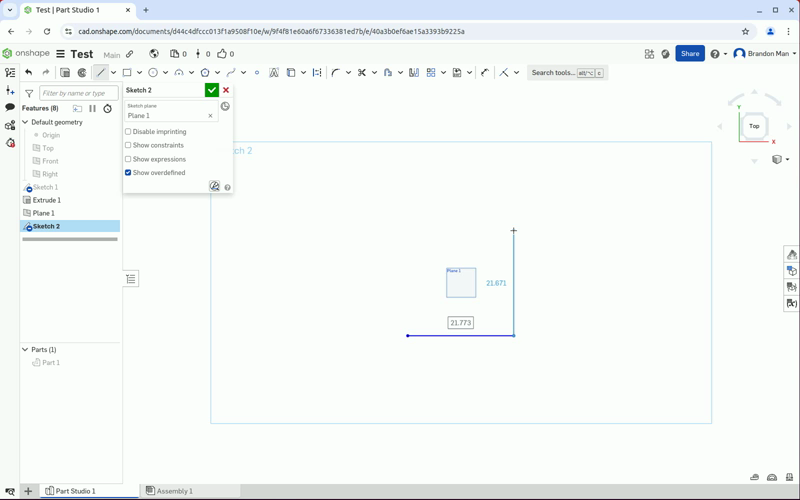
key_down(shift)
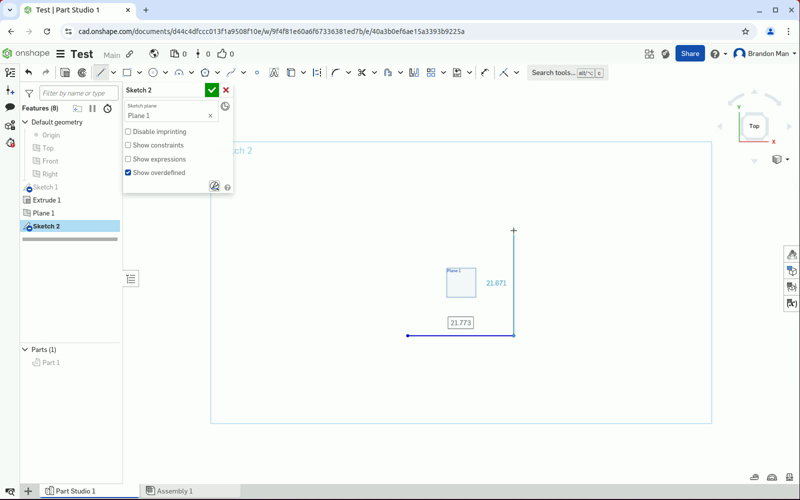
mouse_move(407, 230)
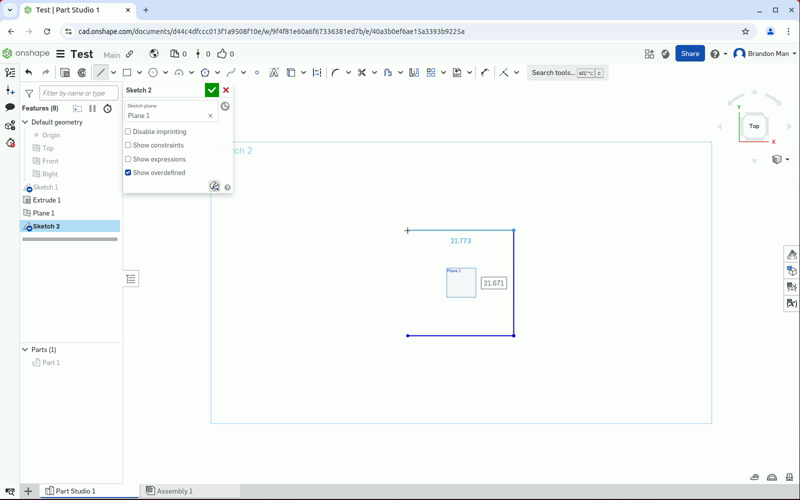
click(407, 230)
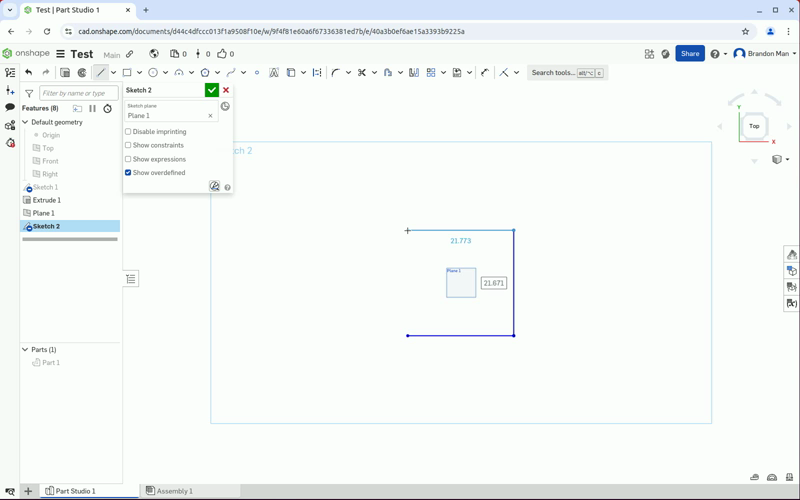
key_up(shift)
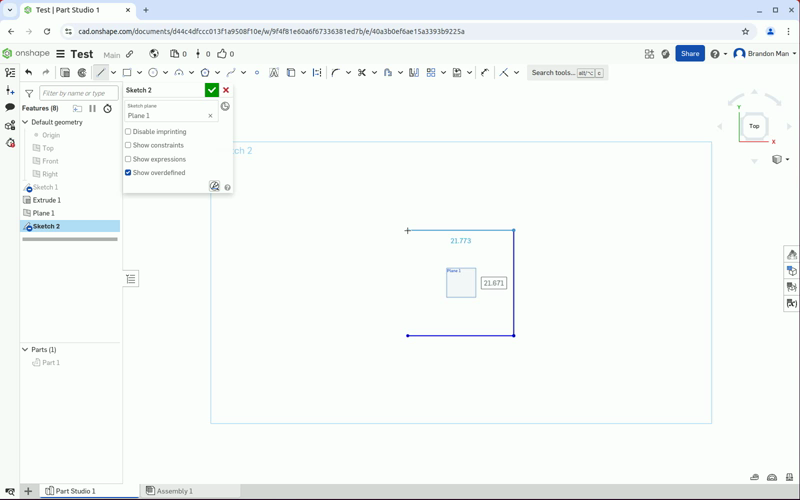
key_down(shift)
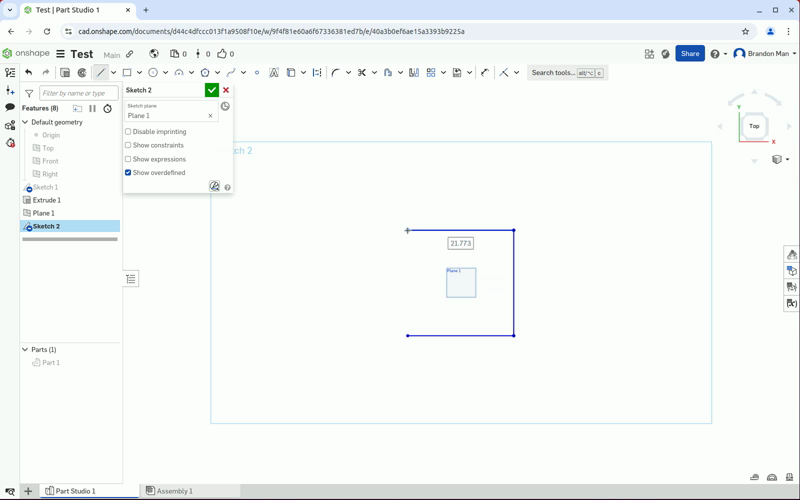
mouse_move(407, 335)
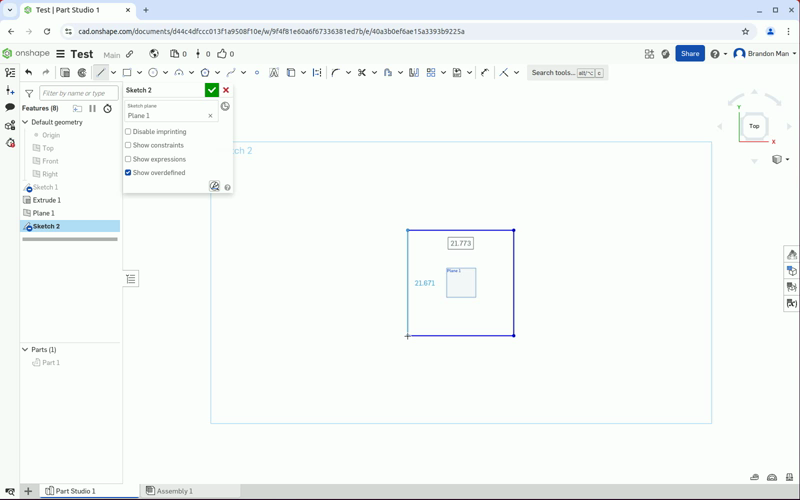
key_up(shift)
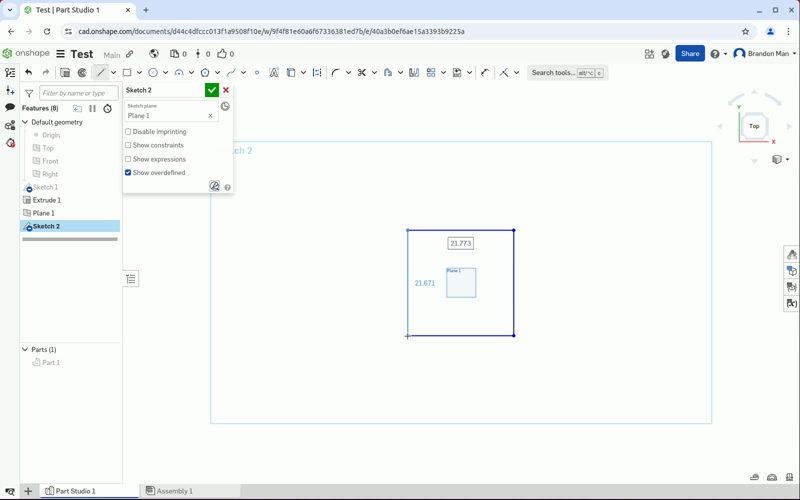
click(407, 335)
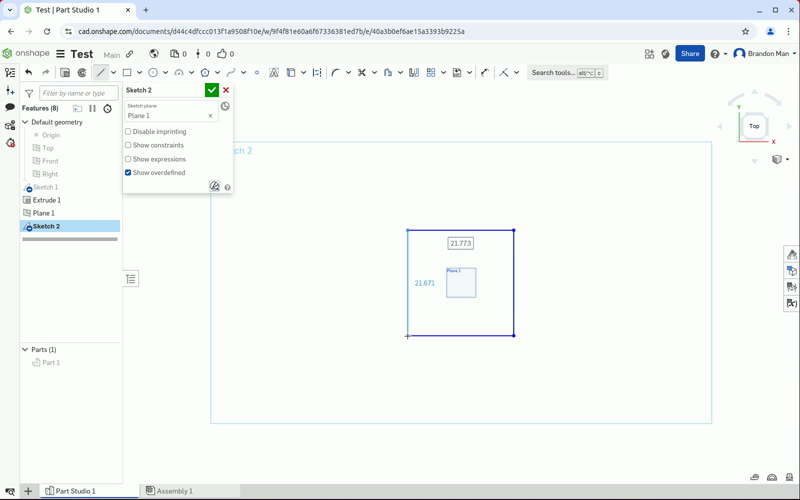
key(esc)
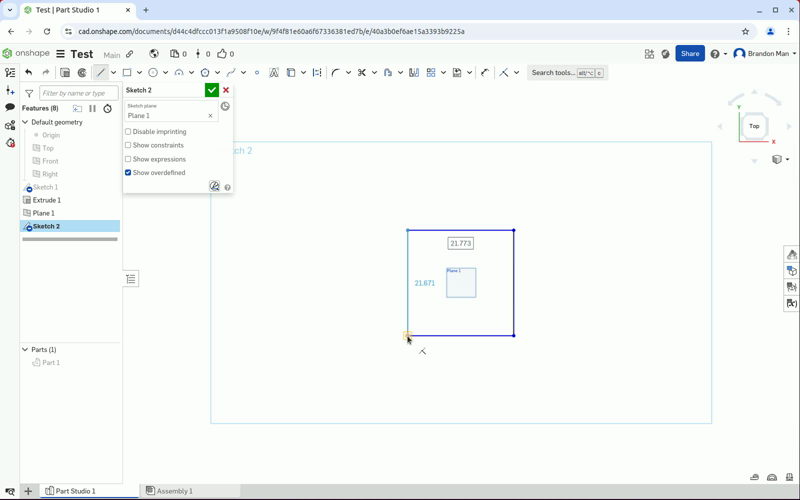
mouse_move(493, 277)
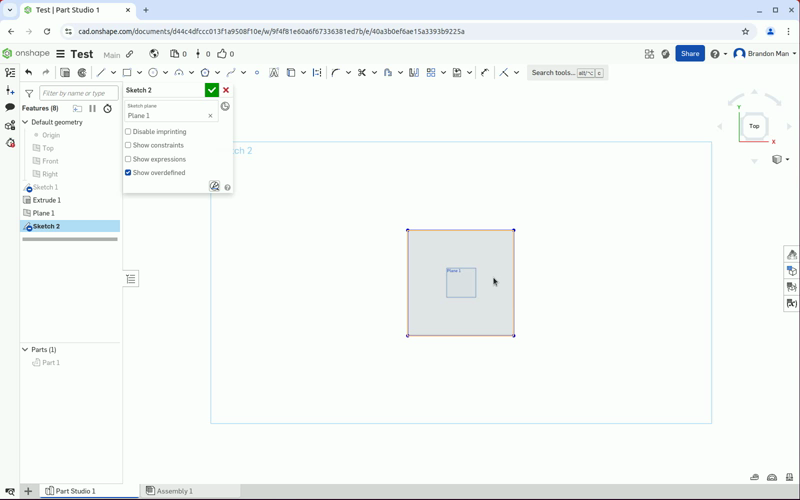
click(493, 277)
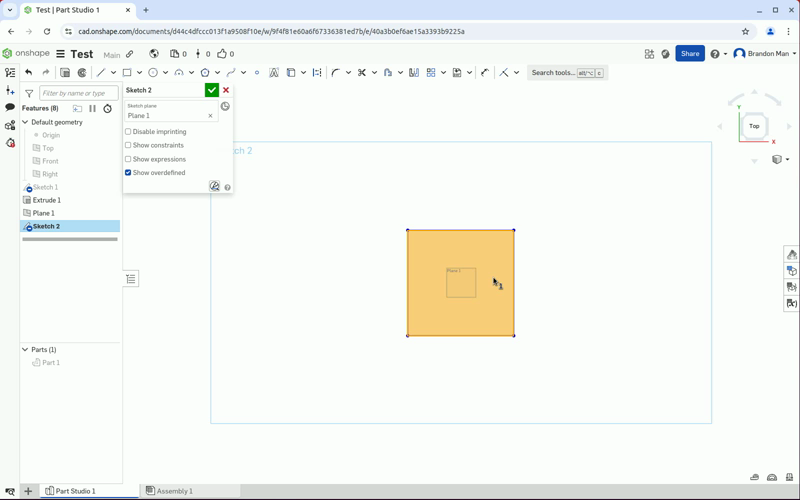
mouse_move(73, 352)
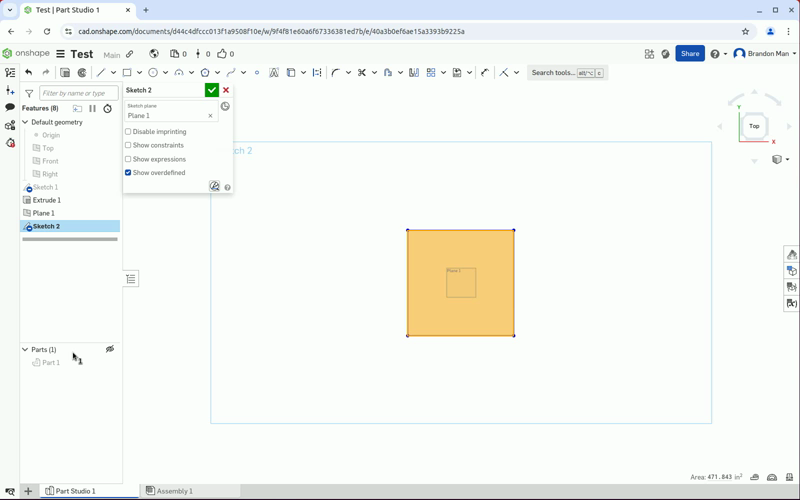
key(shift+y)
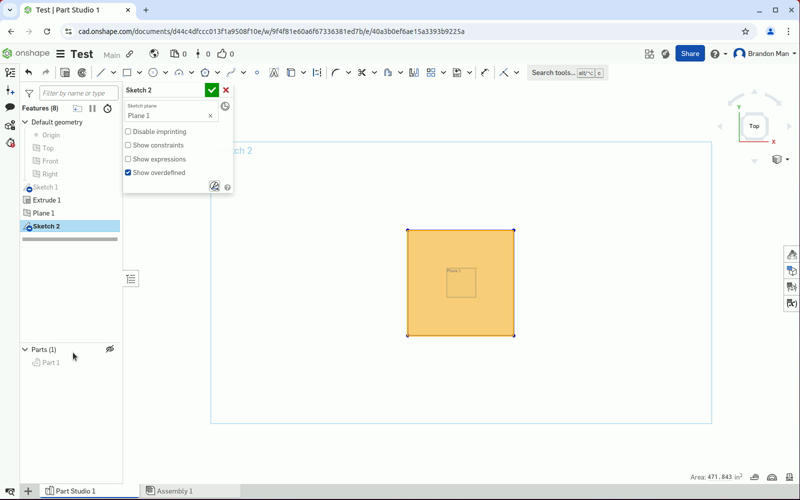
key(shift+e)
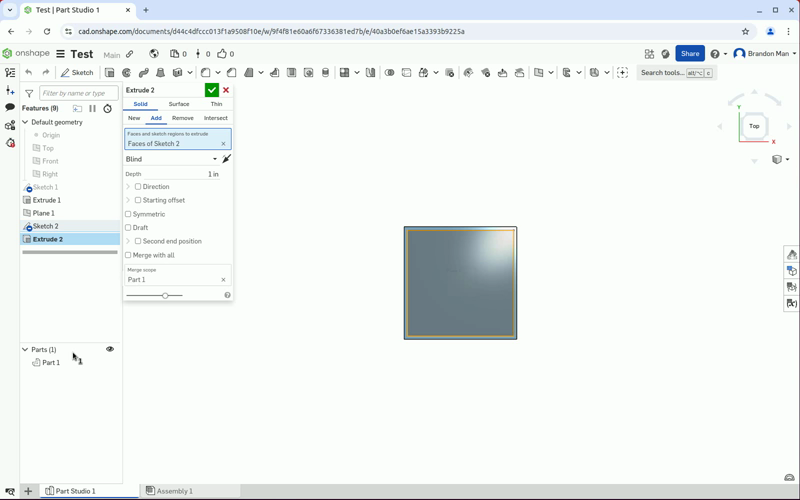
mouse_move(143, 106)
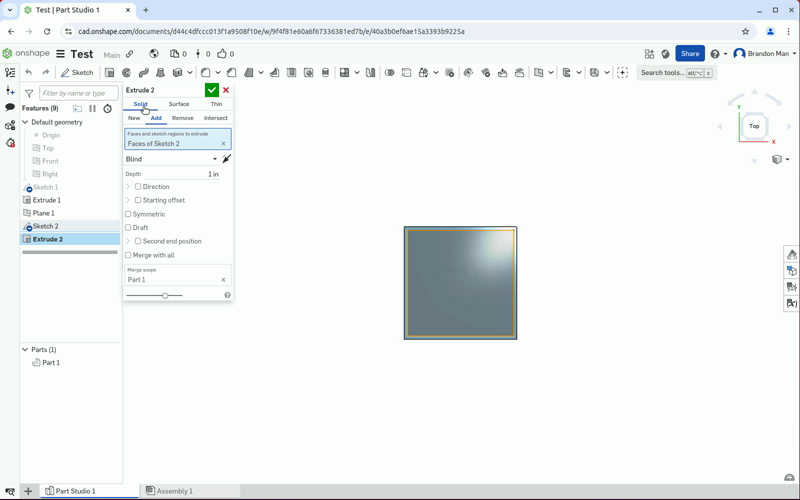
click(143, 106)
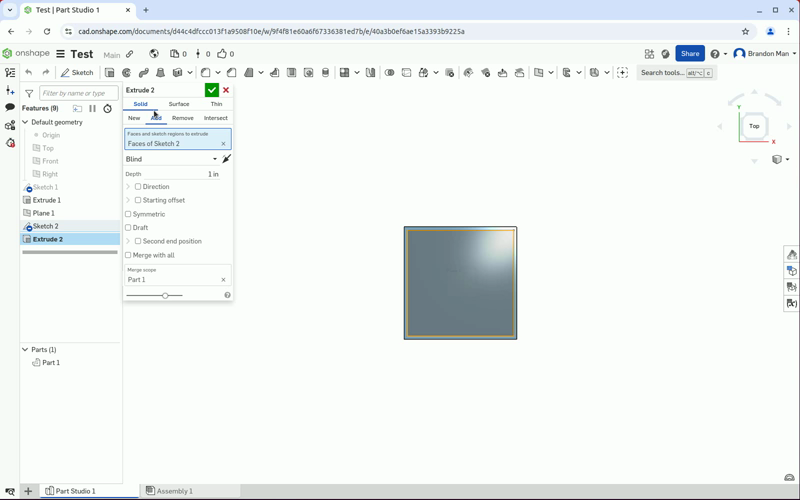
mouse_move(186, 120)
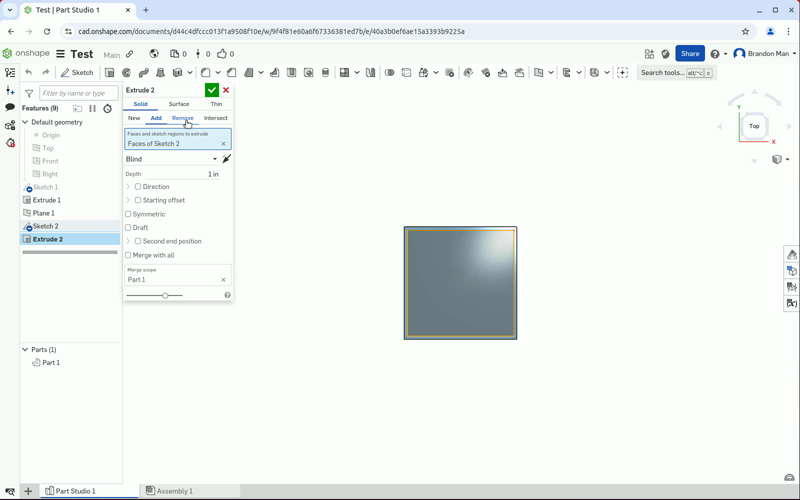
click(186, 120)
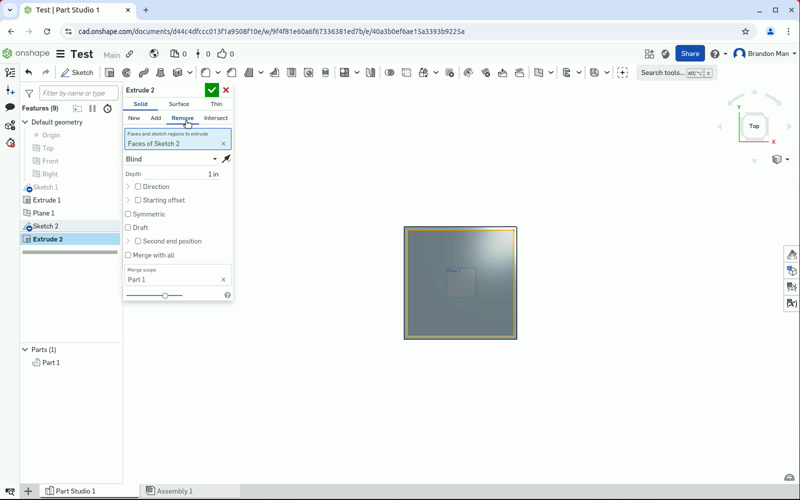
key(tab, 4)
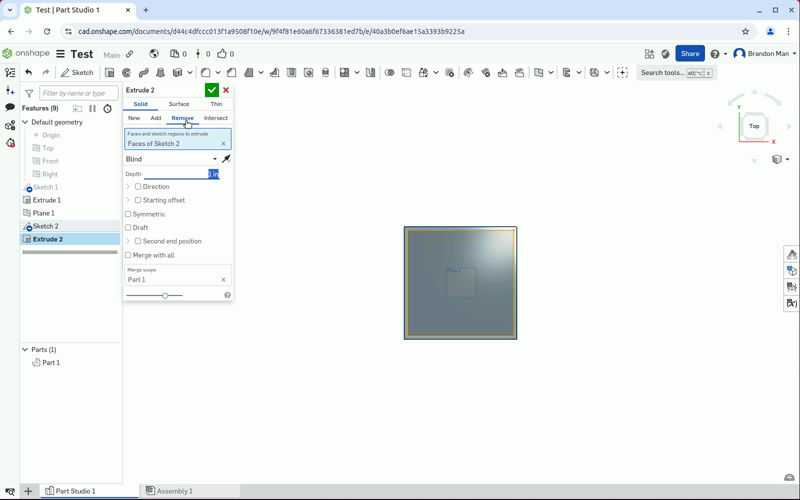
text(22.386)
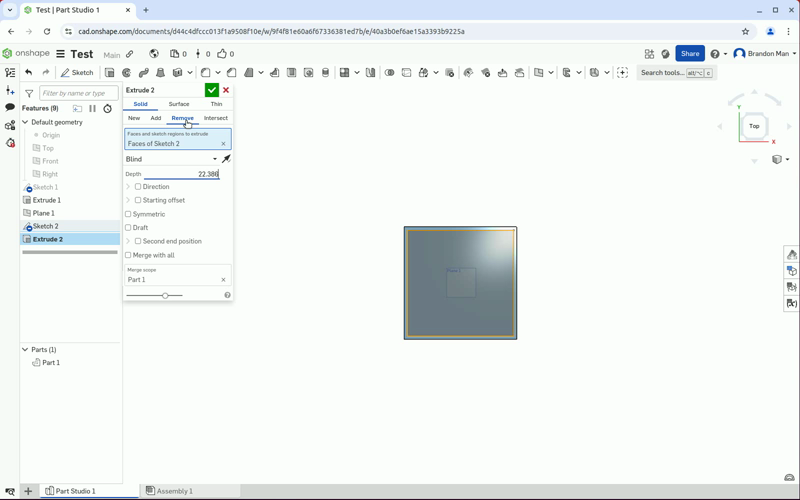
key(tab, 6)
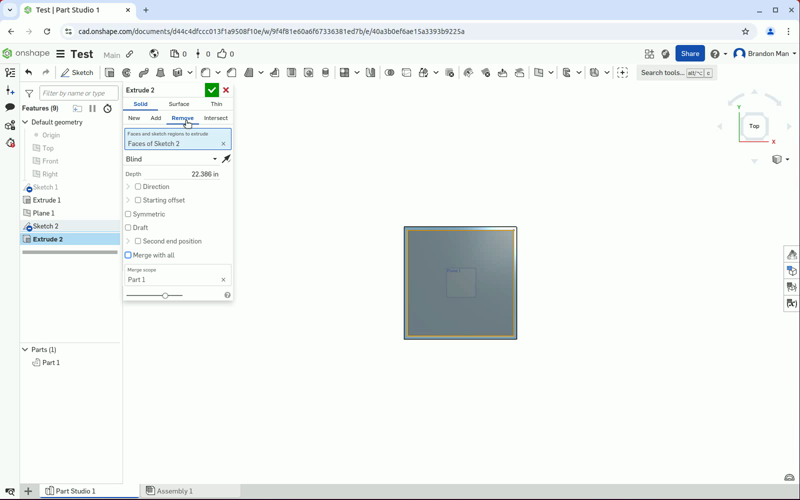
key(space)
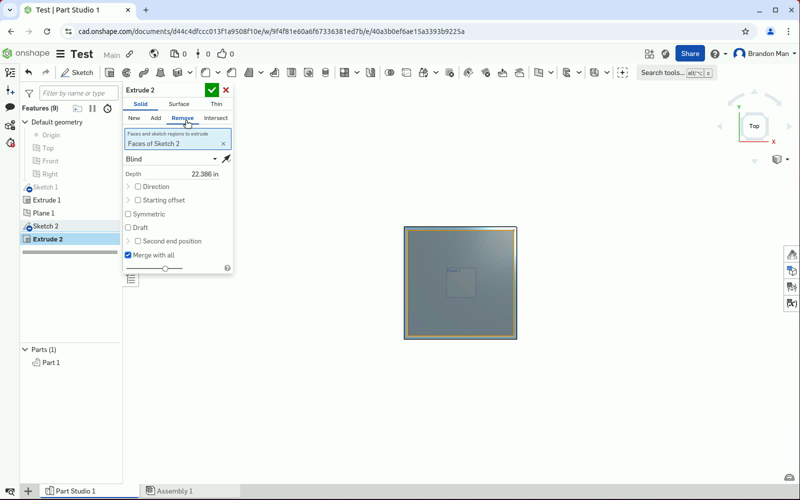
key(enter)
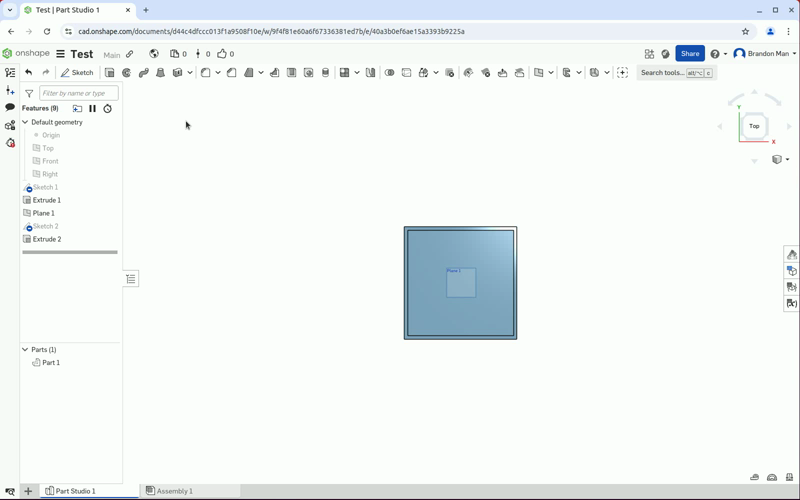
key(shift+h)
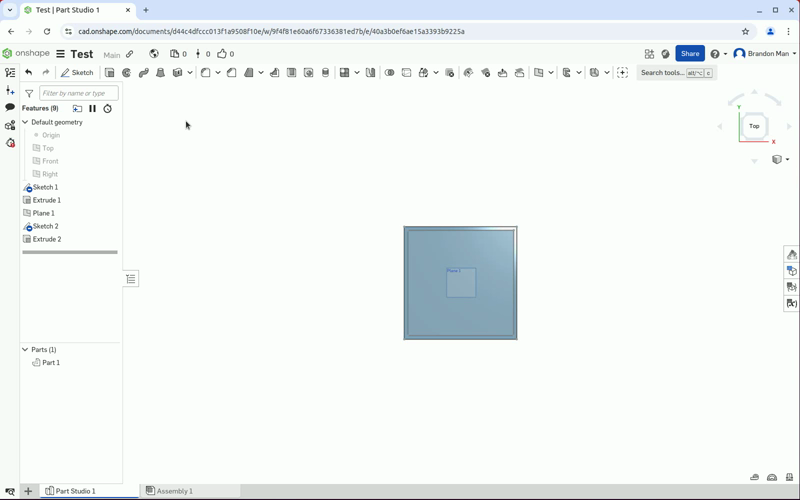
key(shift+h)
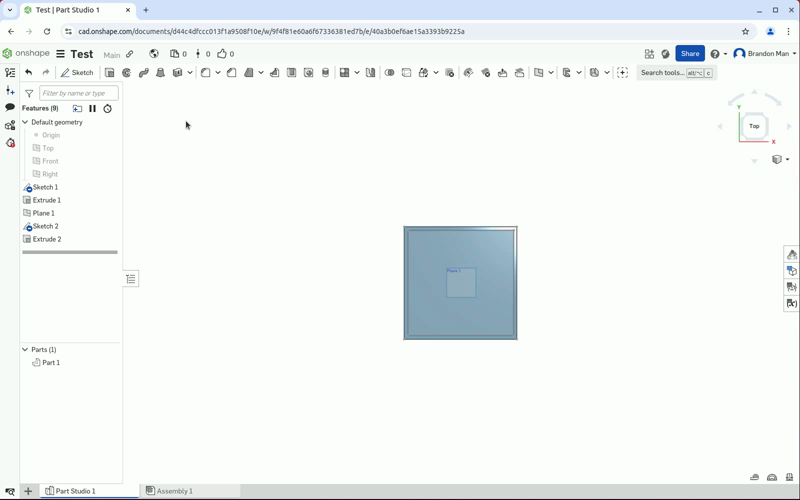
key(shift+7)
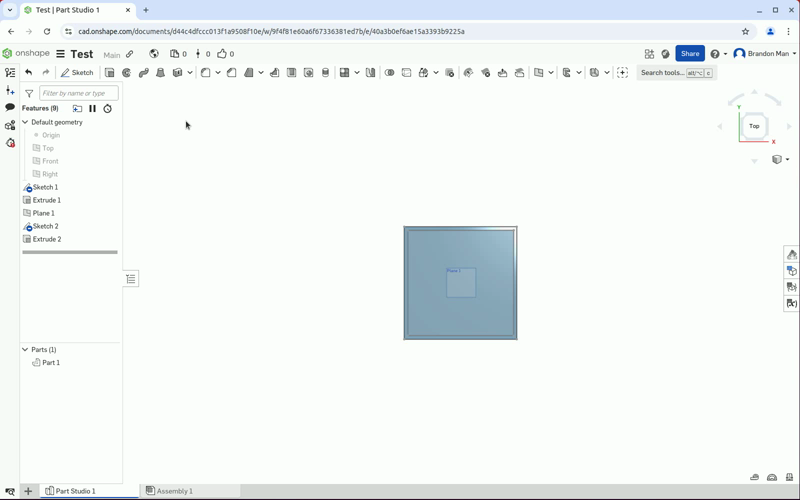
key(up, 3)
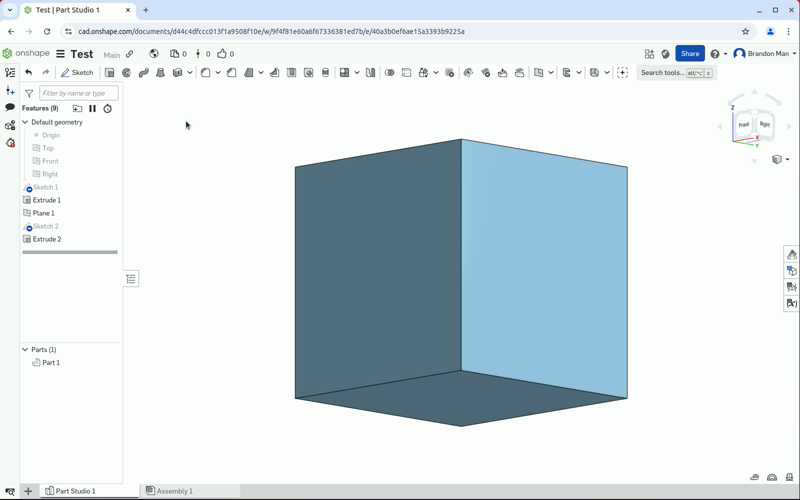
key(left, 3)
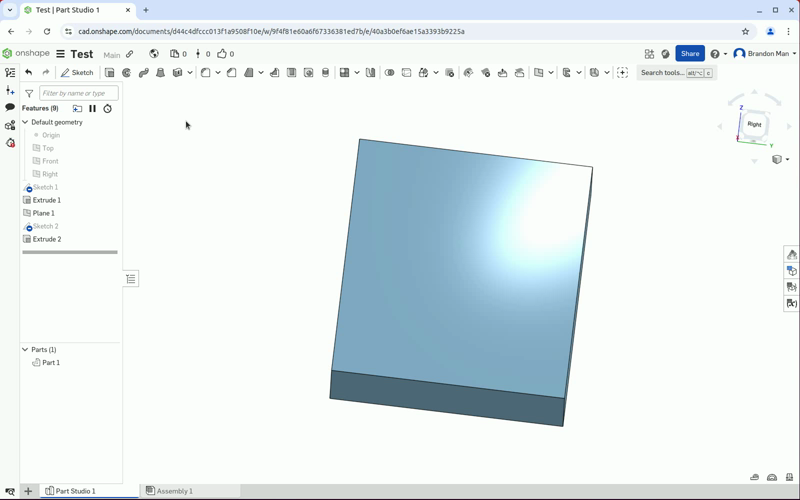
key(right, 3)
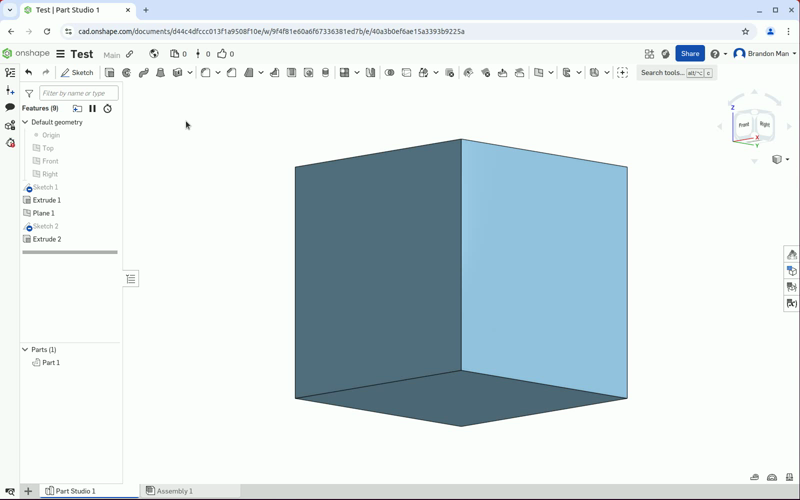
key(down, 3)
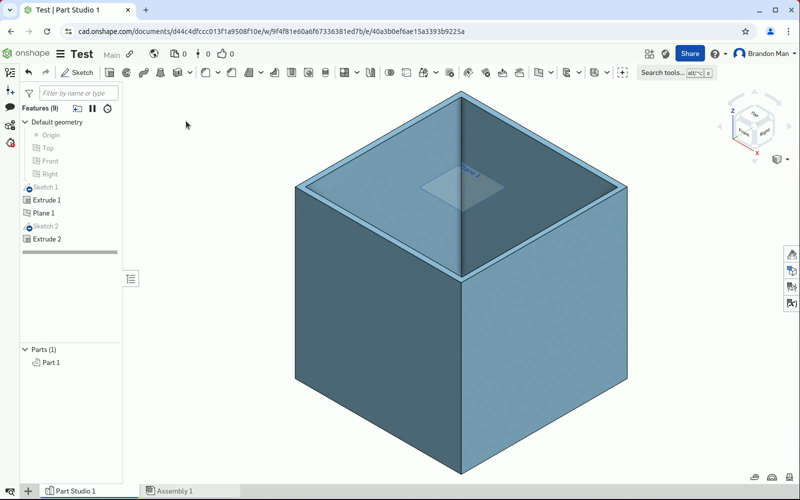
mouse_move(73, 189)
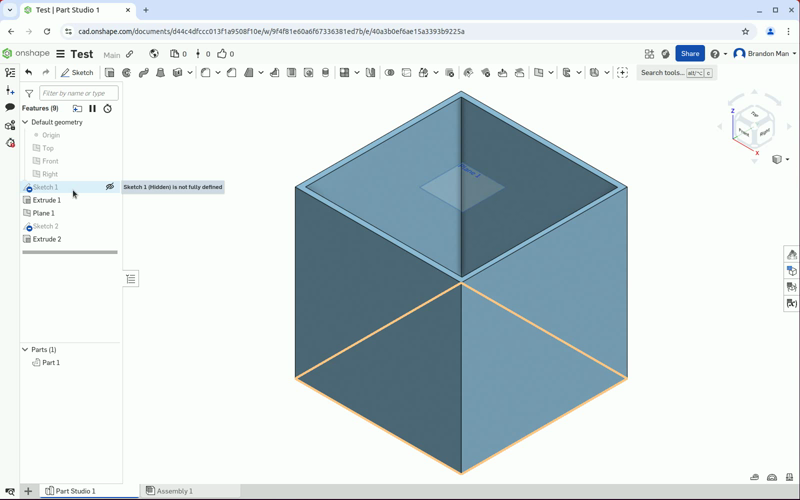
click(73, 189)